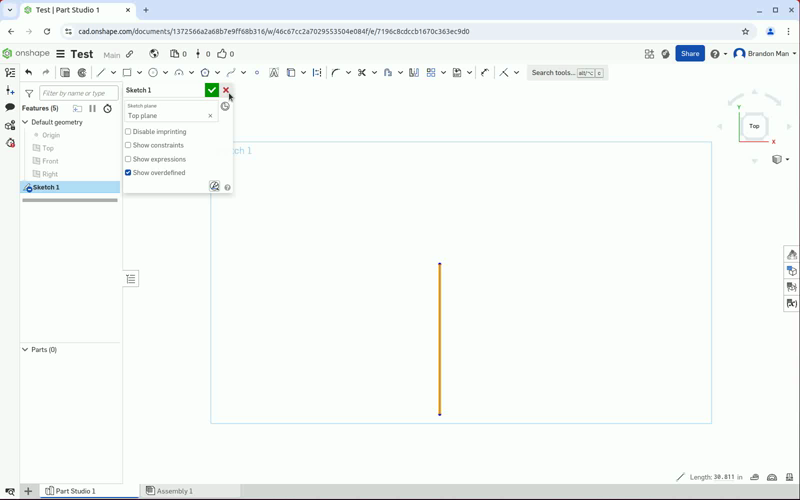
key(shift+h)
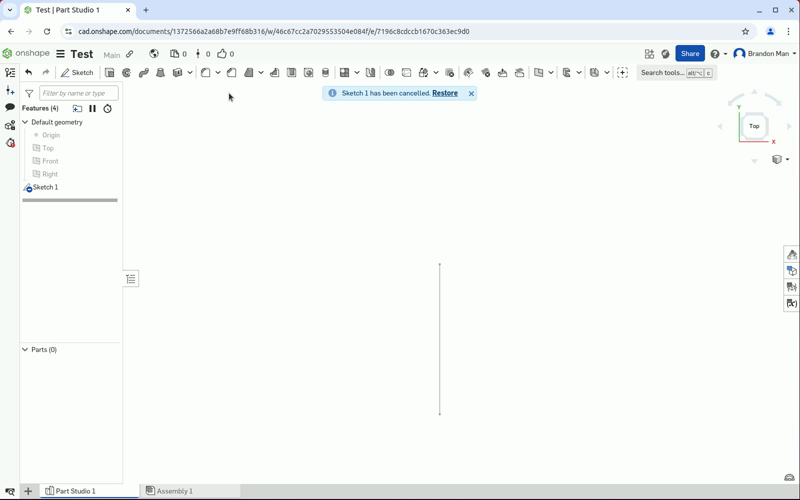
mouse_move(73, 352)
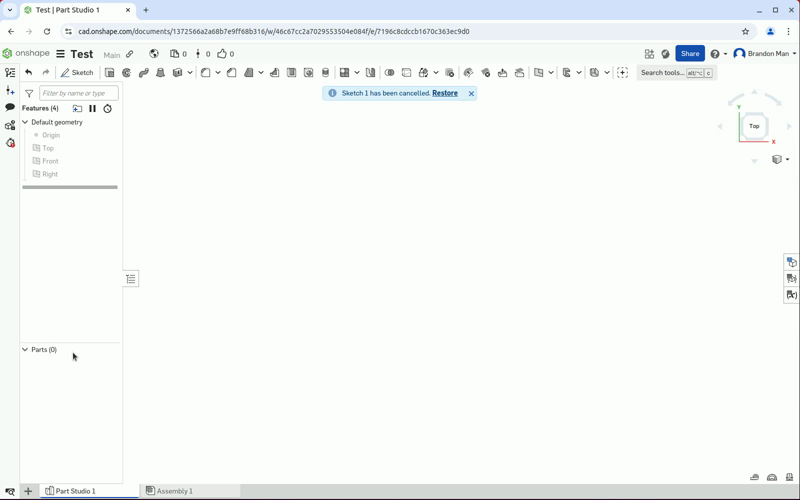
key(y)
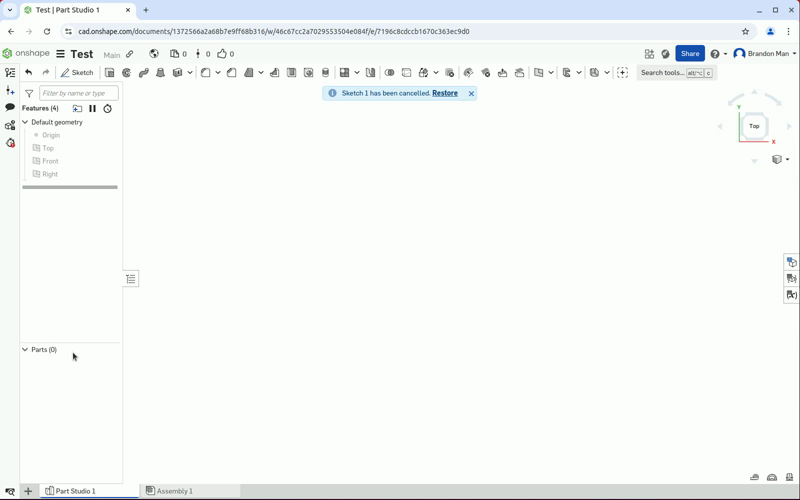
key(shift+p)
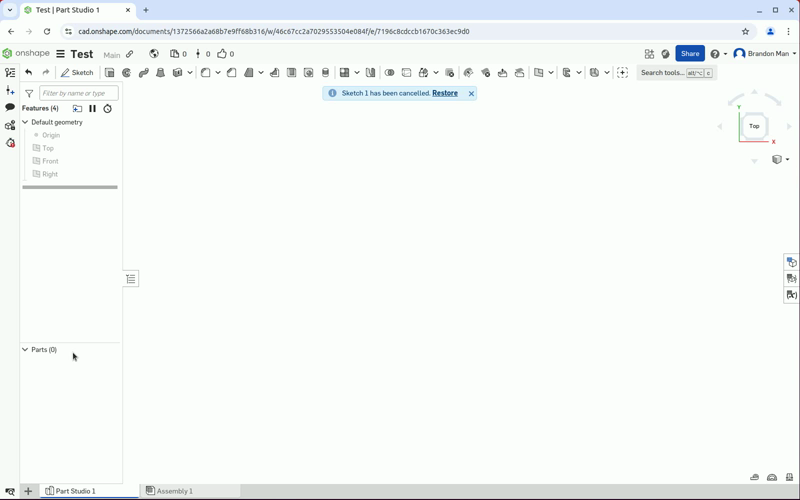
key(space)
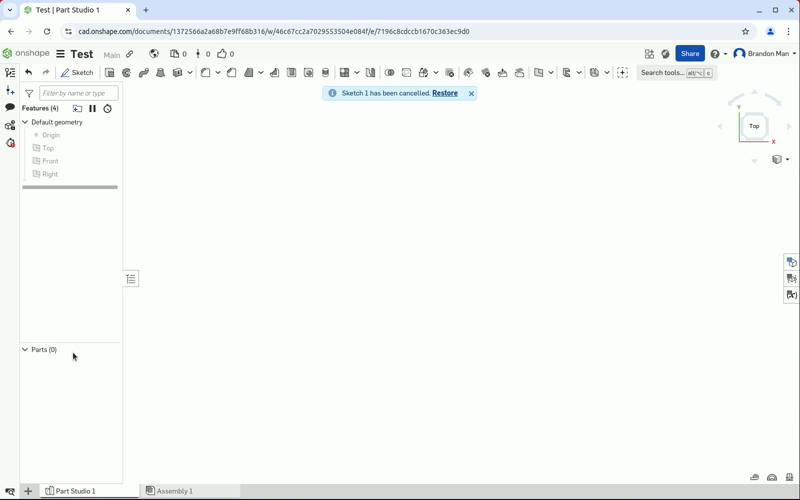
key_down(shift)
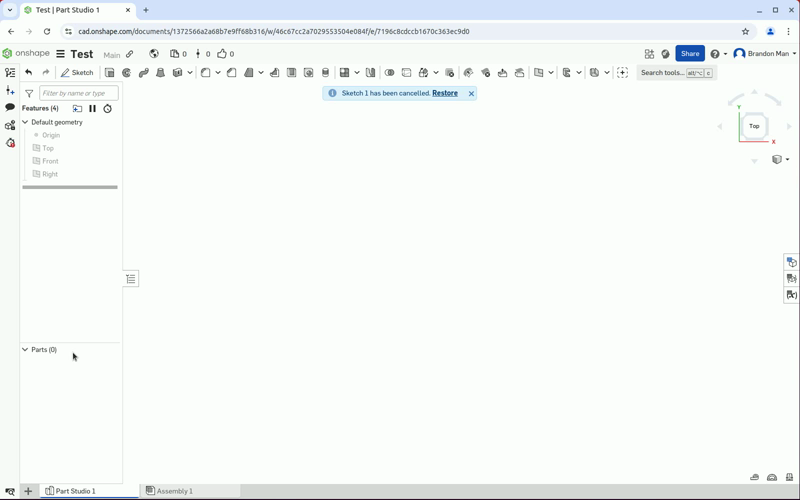
key(up)
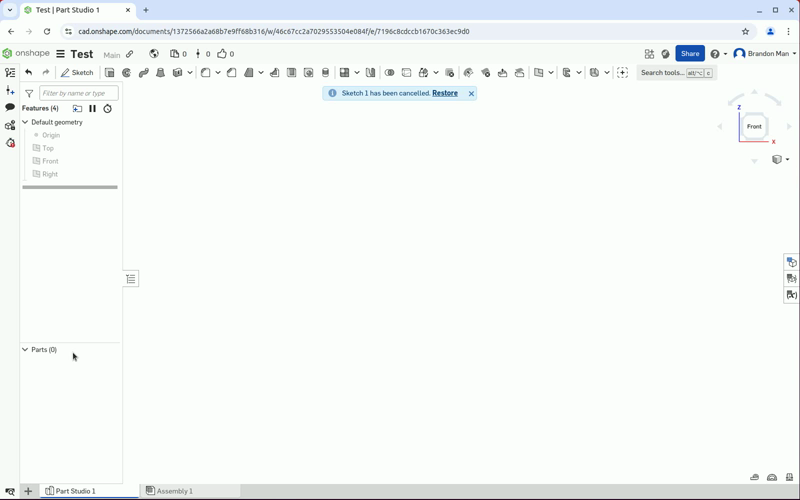
key_up(shift)
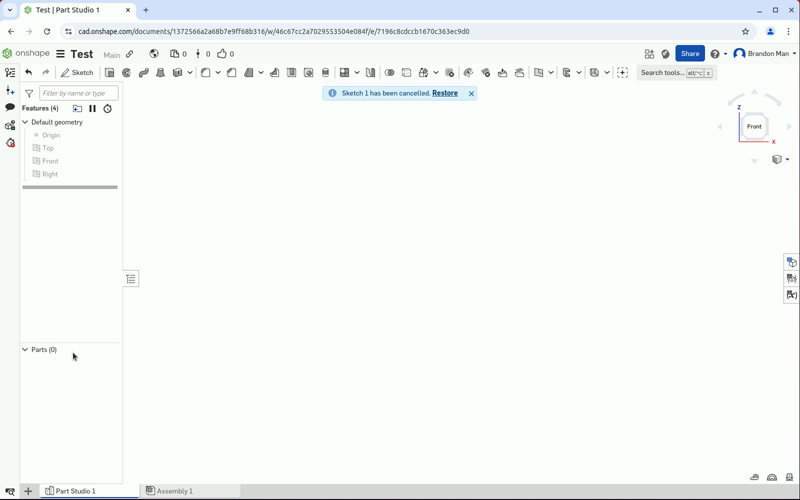
mouse_move(73, 352)
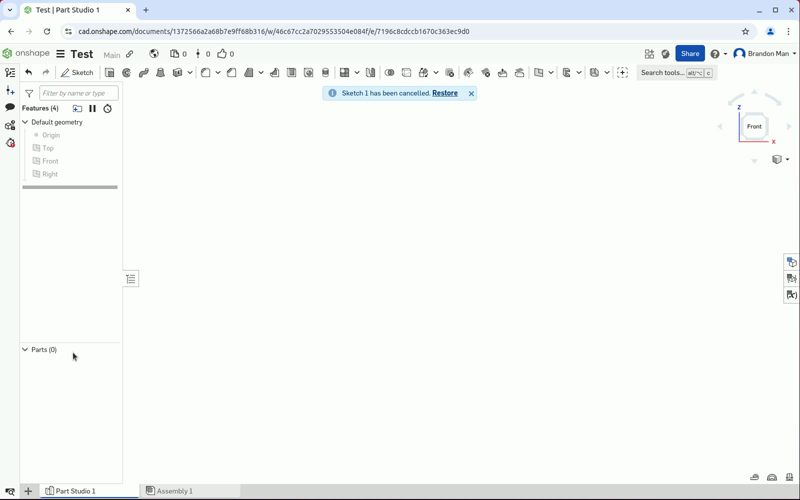
key(shift+y)
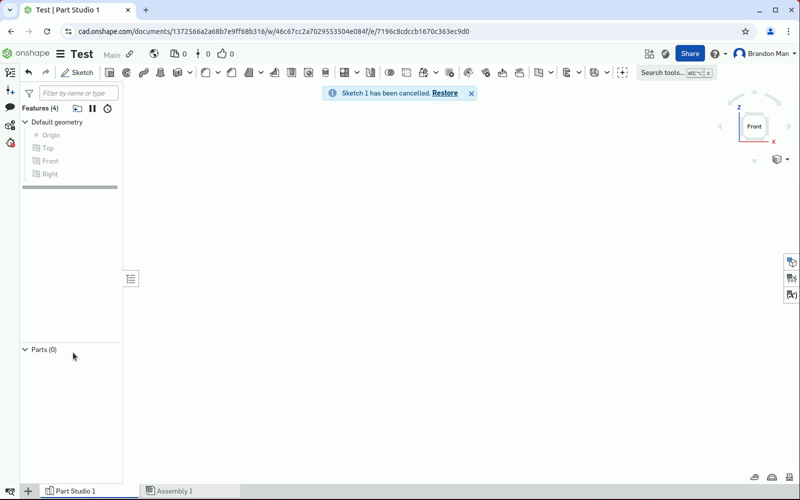
key(shift+s)
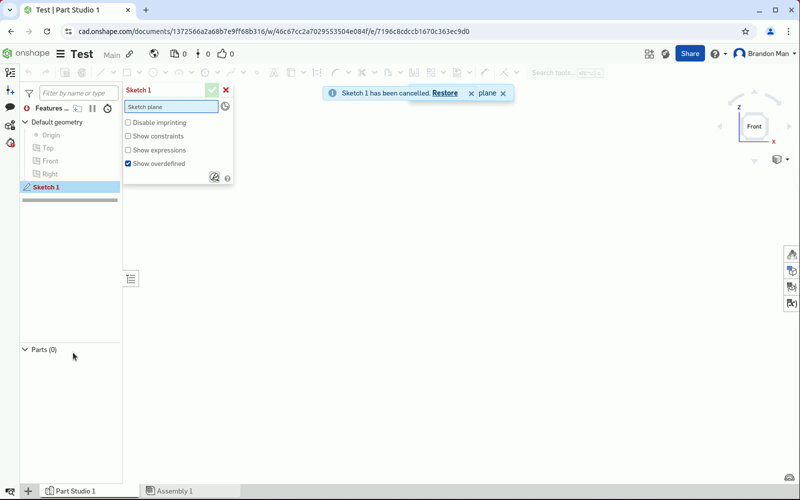
mouse_move(73, 163)
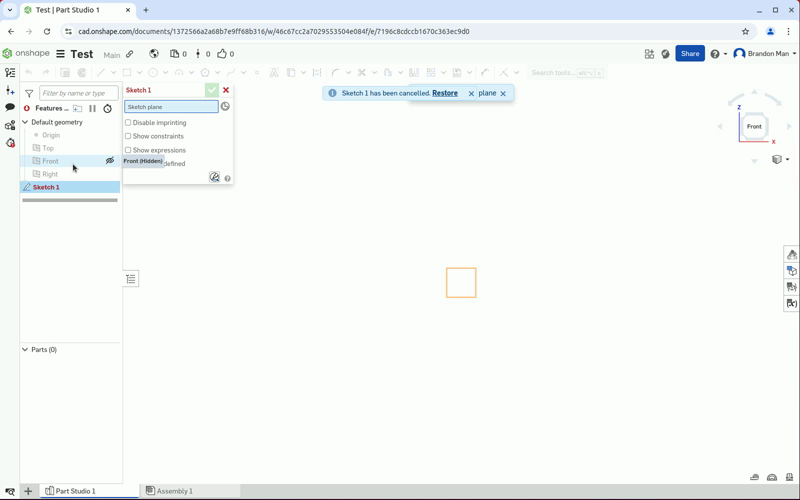
click(73, 163)
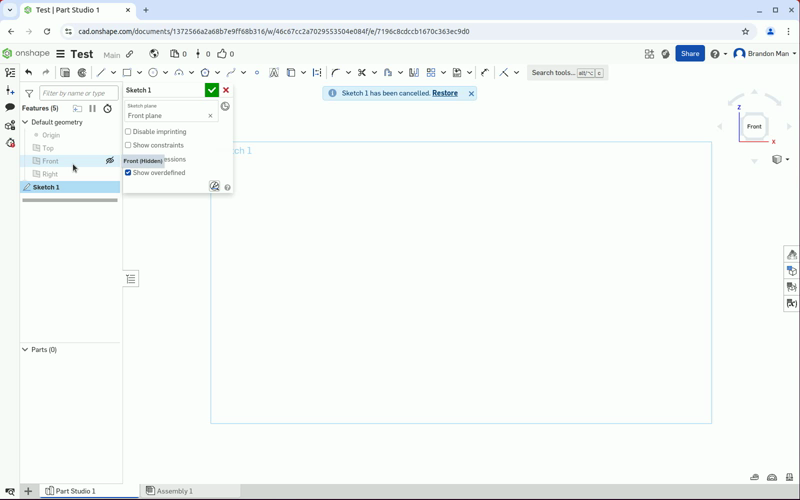
mouse_move(73, 352)
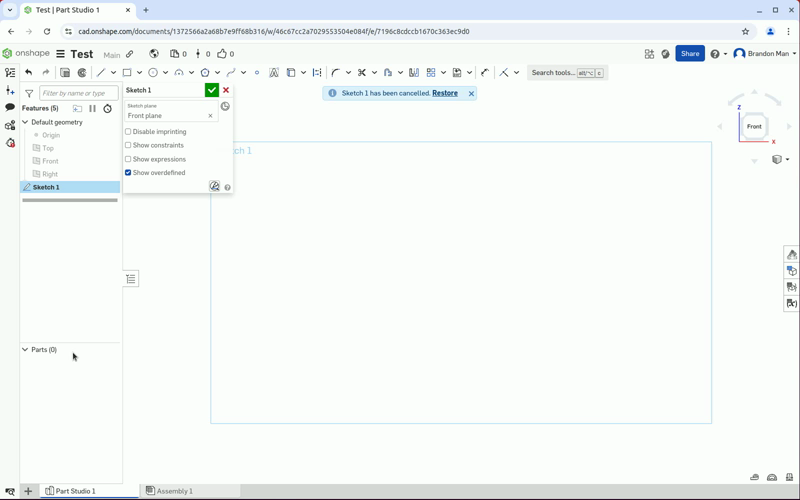
key(y)
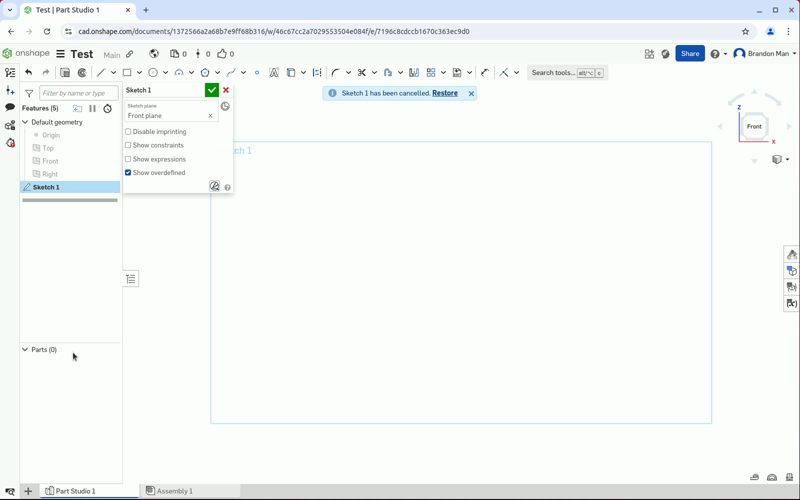
key(c)
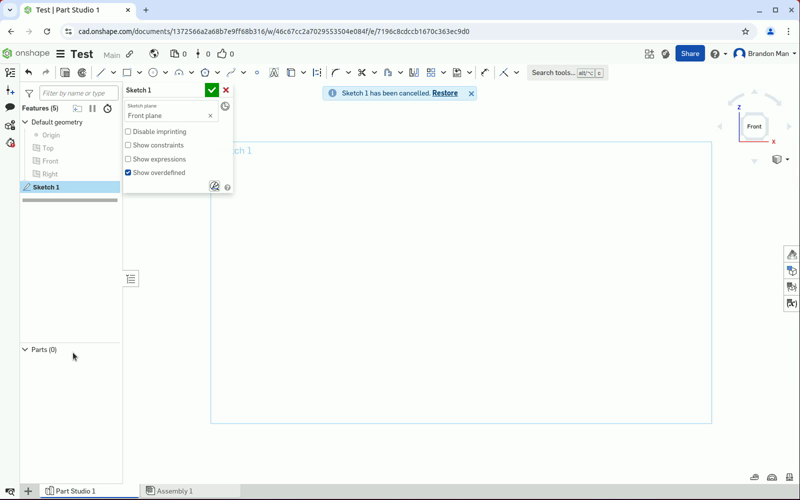
key_down(shift)
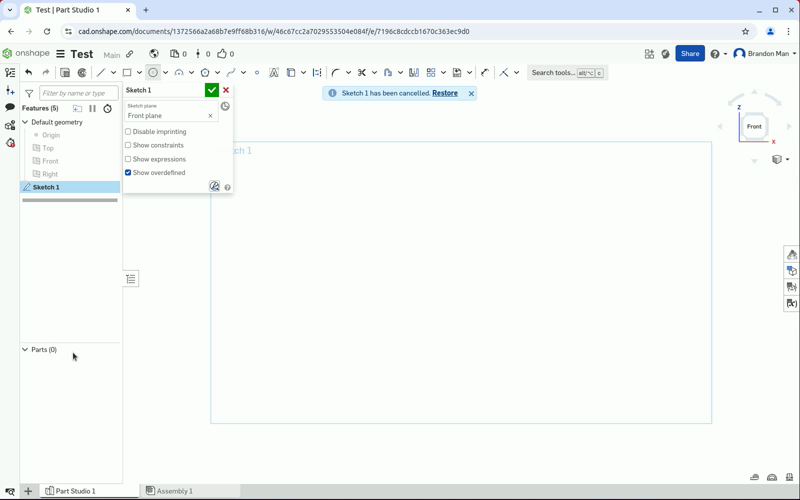
mouse_move(461, 282)
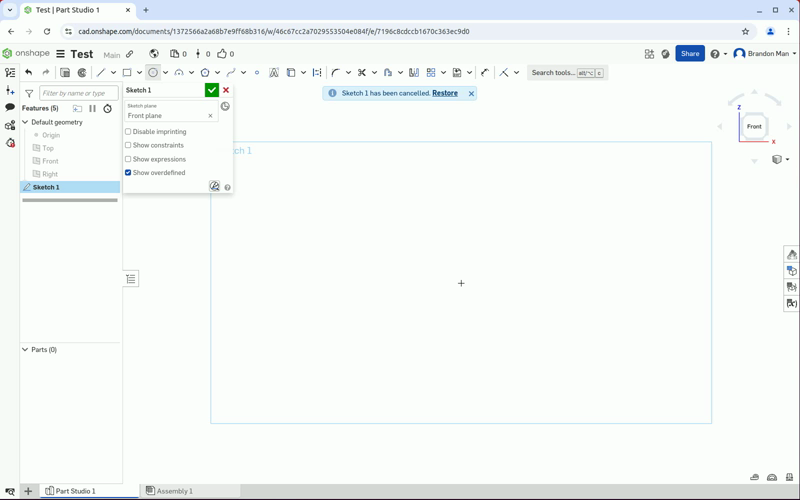
click(461, 282)
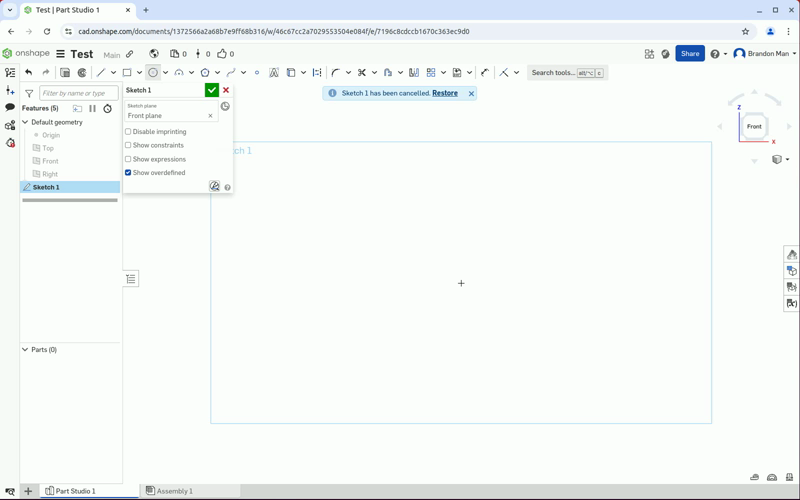
key_up(shift)
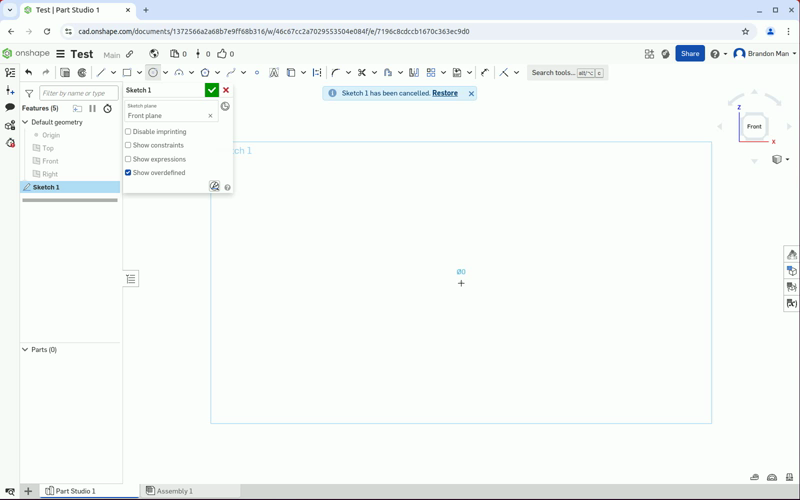
mouse_move(574, 282)
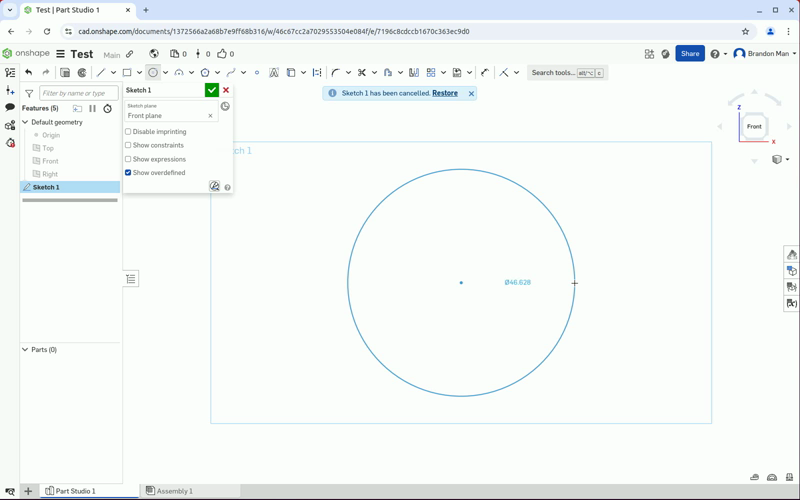
click(574, 282)
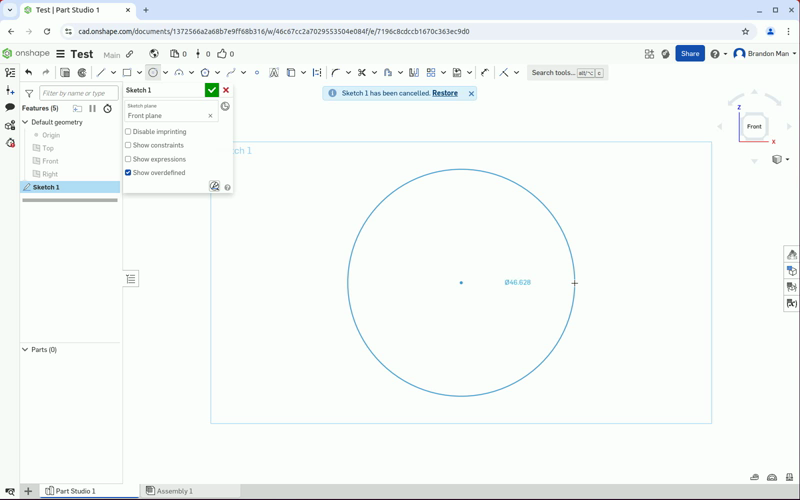
key(esc)
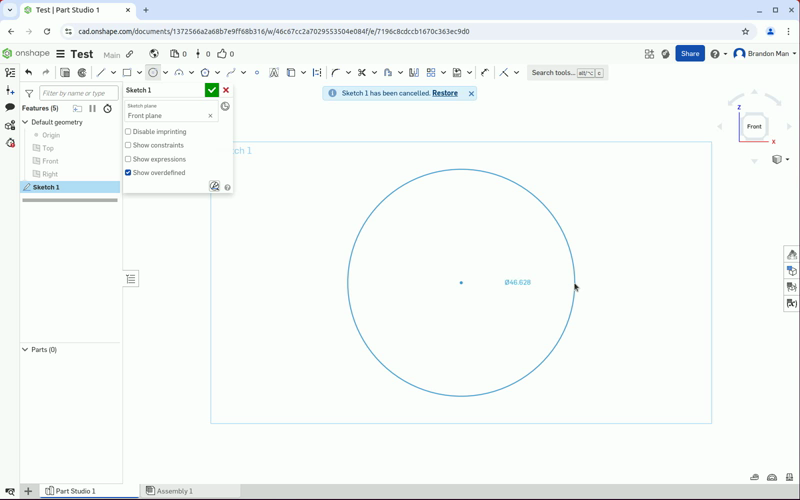
key(c)
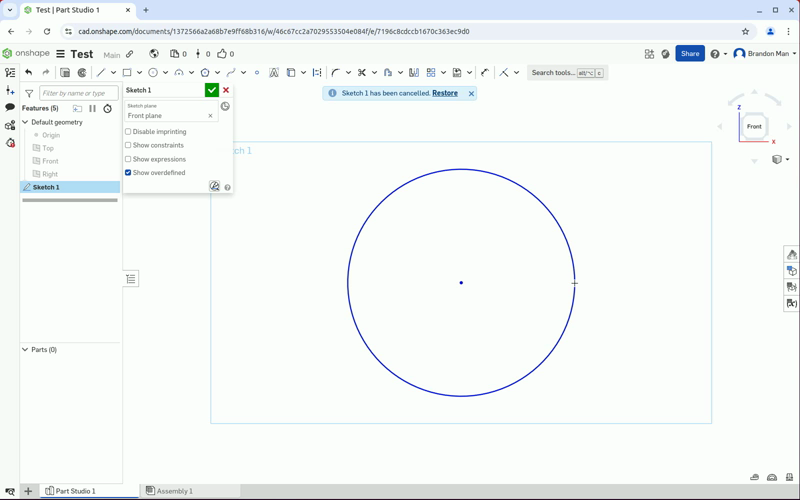
key_down(shift)
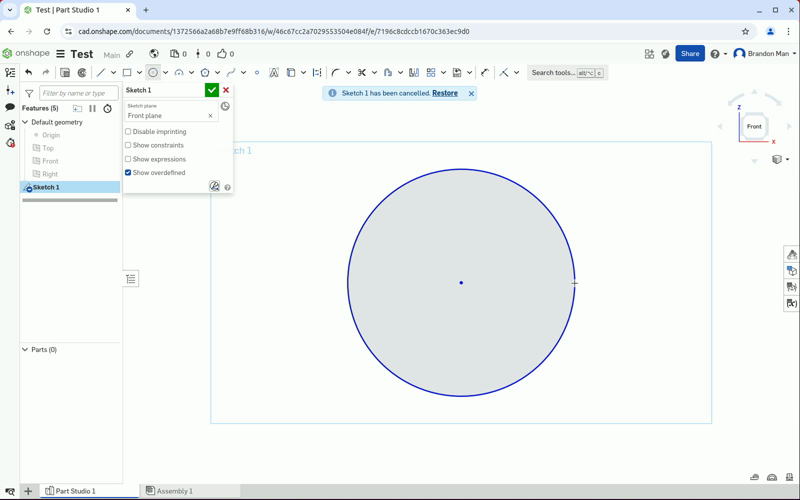
mouse_move(461, 339)
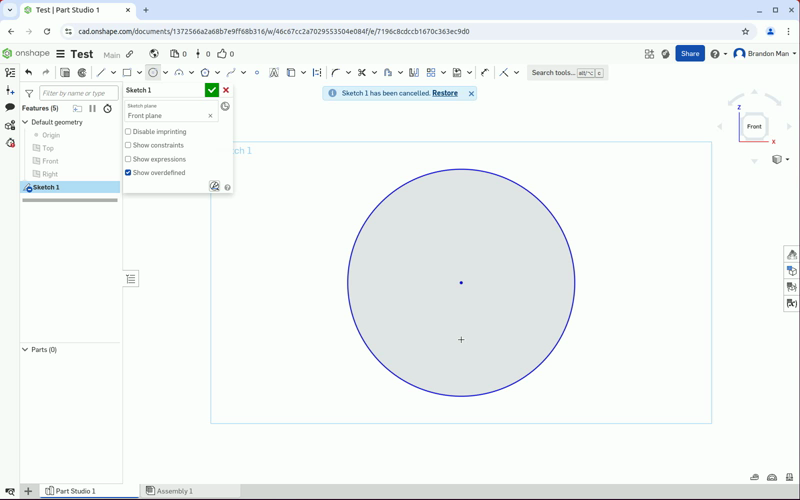
click(461, 339)
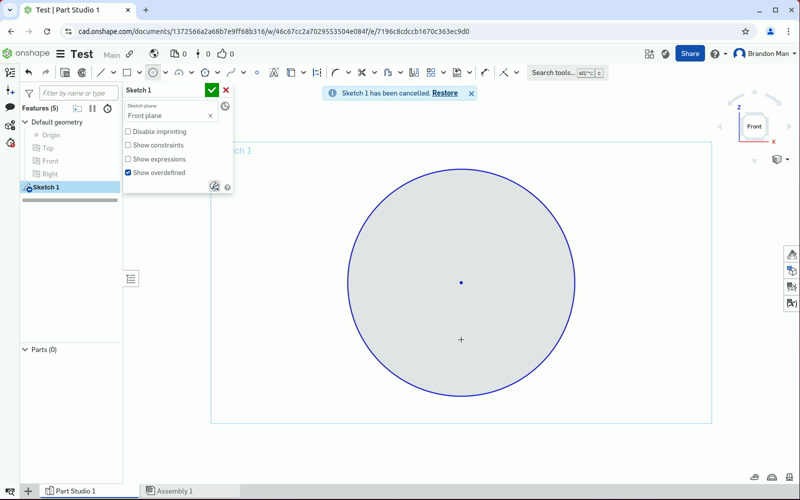
key_up(shift)
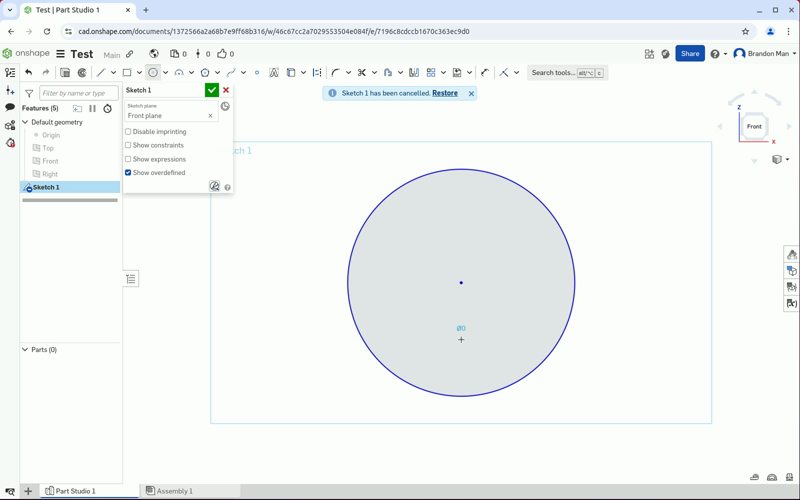
mouse_move(485, 339)
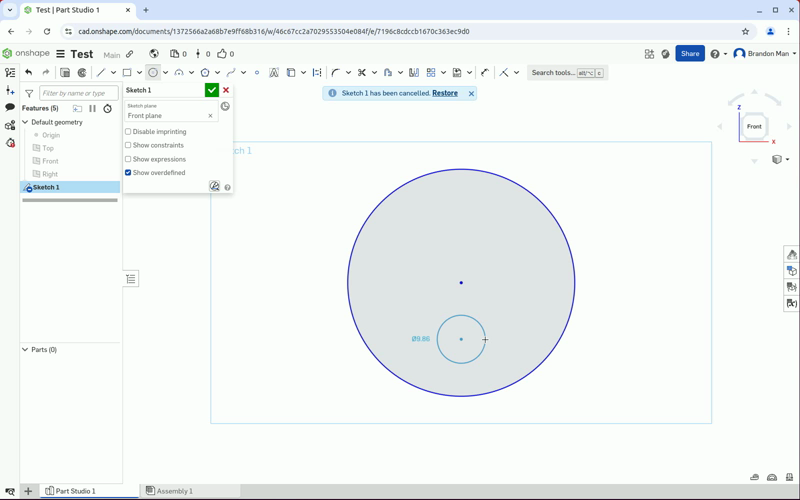
click(485, 339)
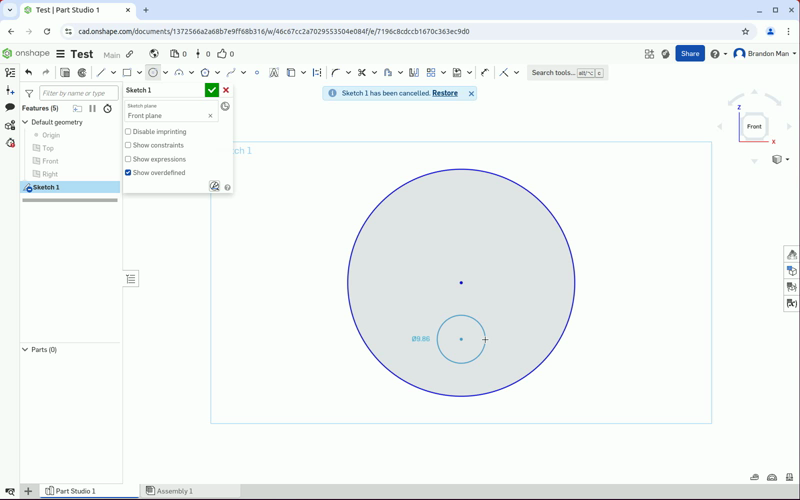
key(esc)
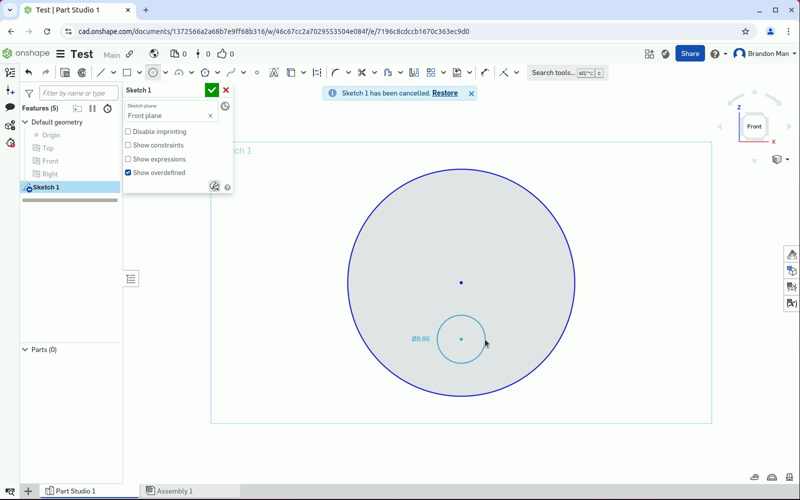
mouse_move(469, 271)
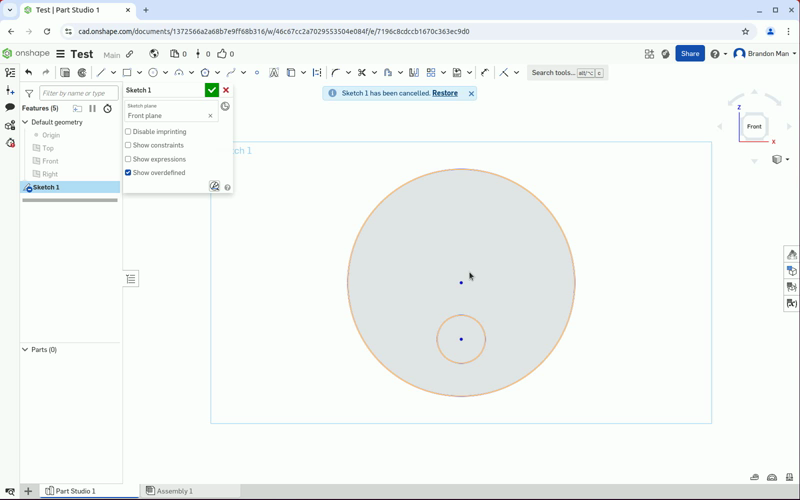
click(469, 271)
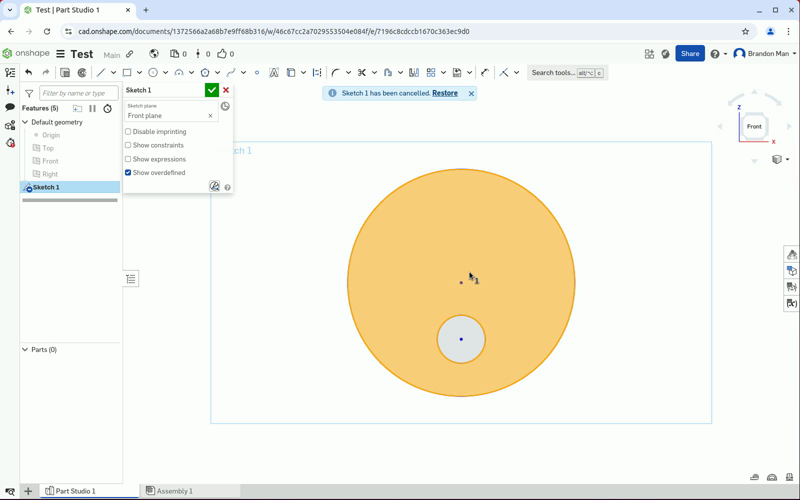
mouse_move(73, 352)
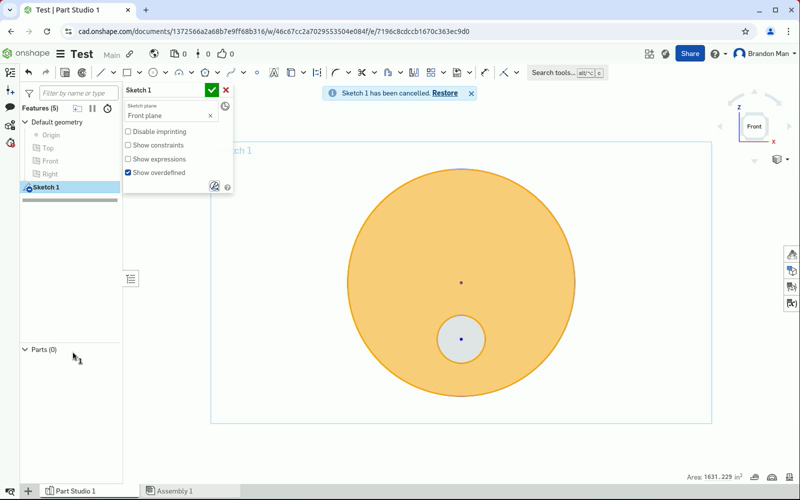
key(shift+y)
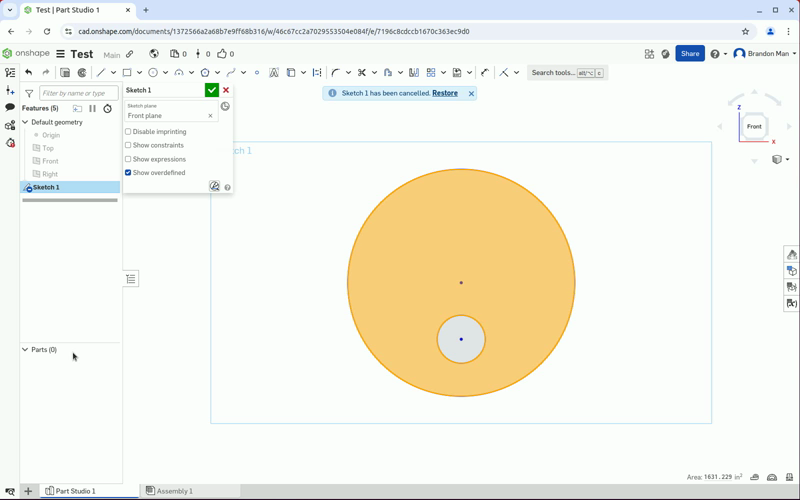
key(shift+e)
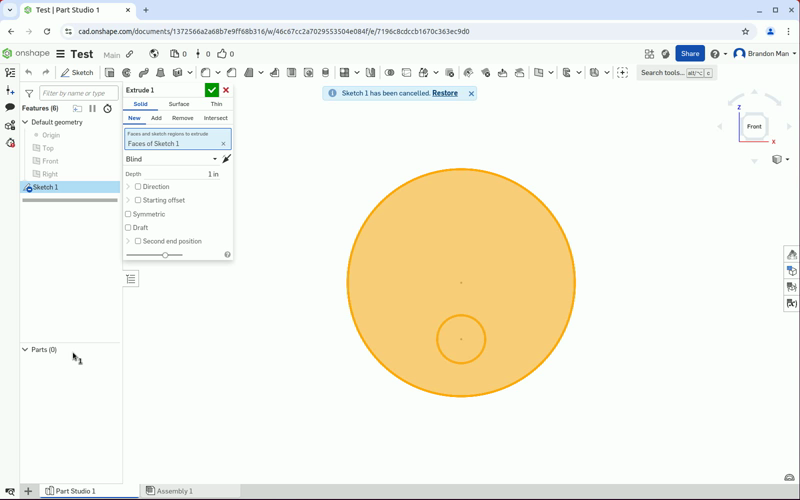
mouse_move(143, 106)
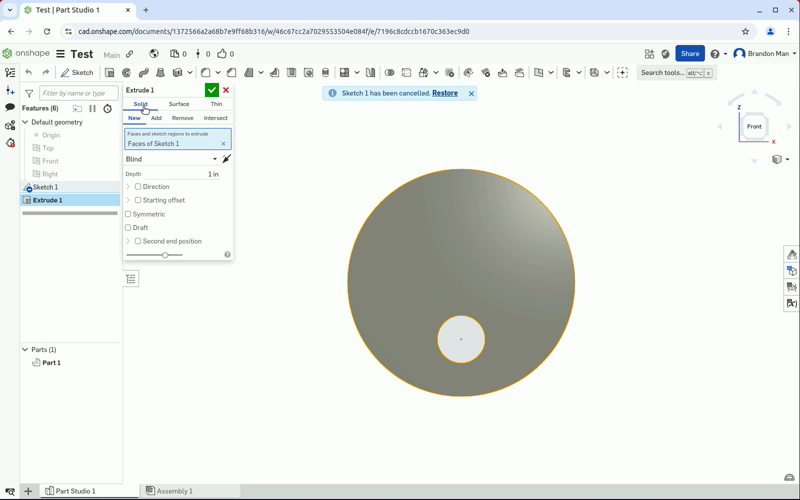
click(143, 106)
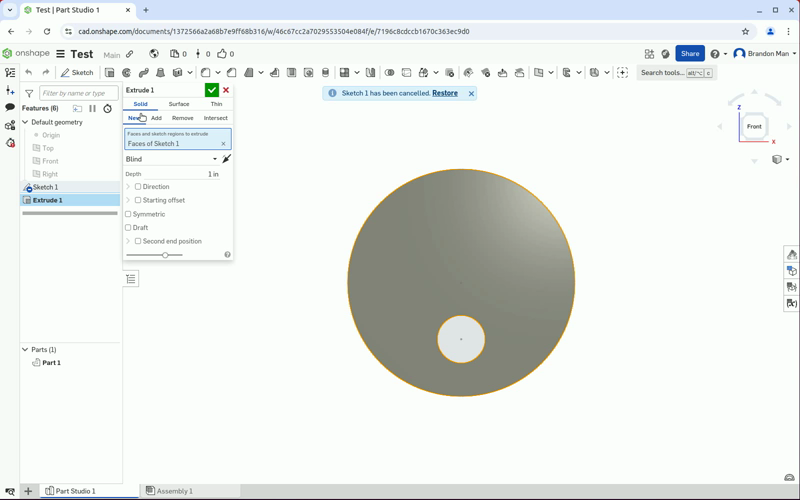
mouse_move(137, 120)
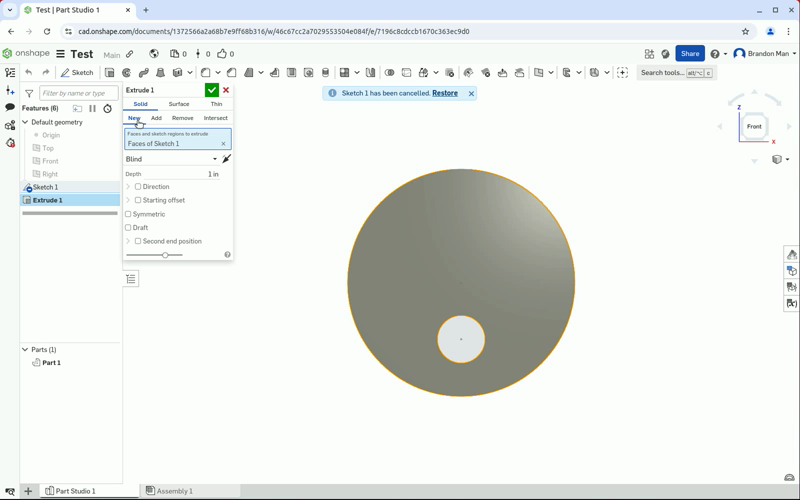
click(137, 120)
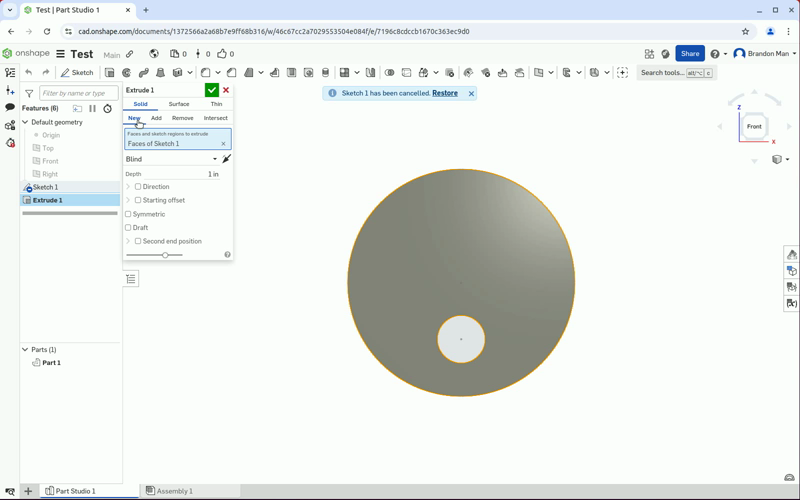
key(tab, 4)
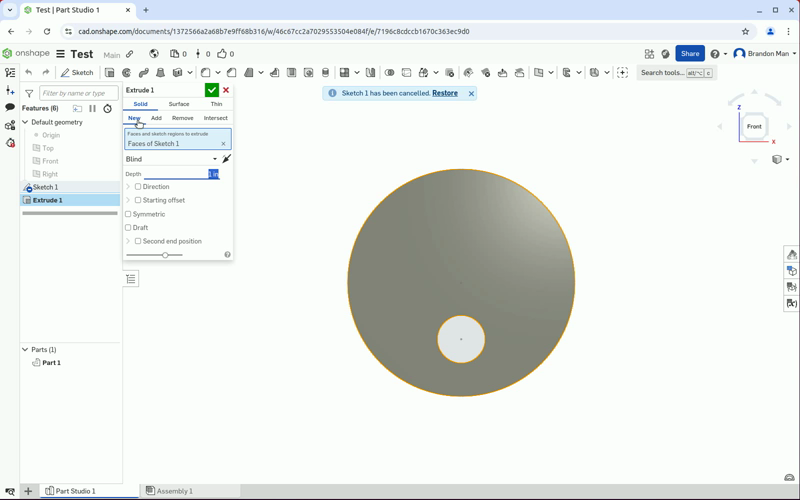
text(9.147)
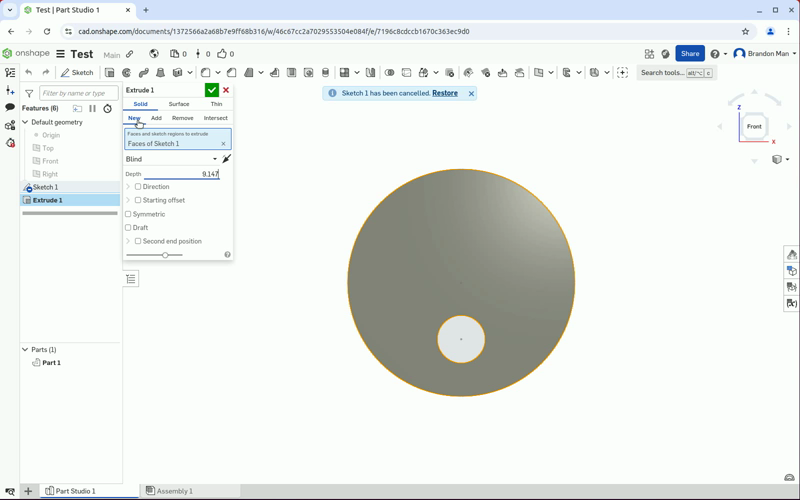
key(enter)
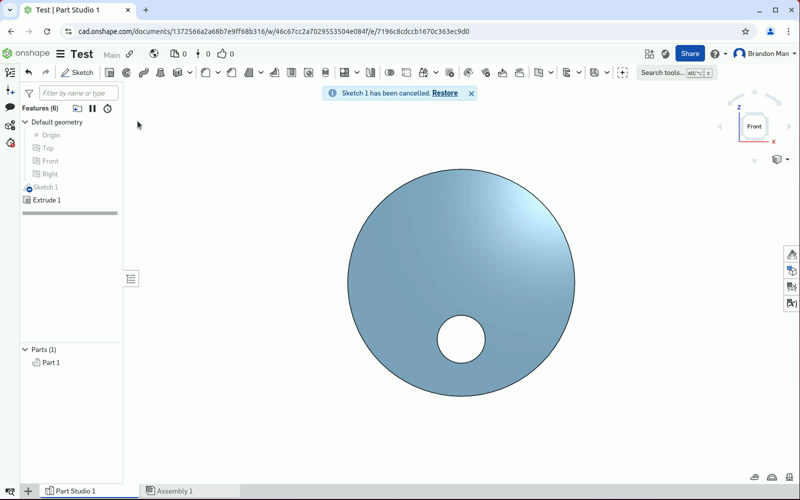
key(shift+h)
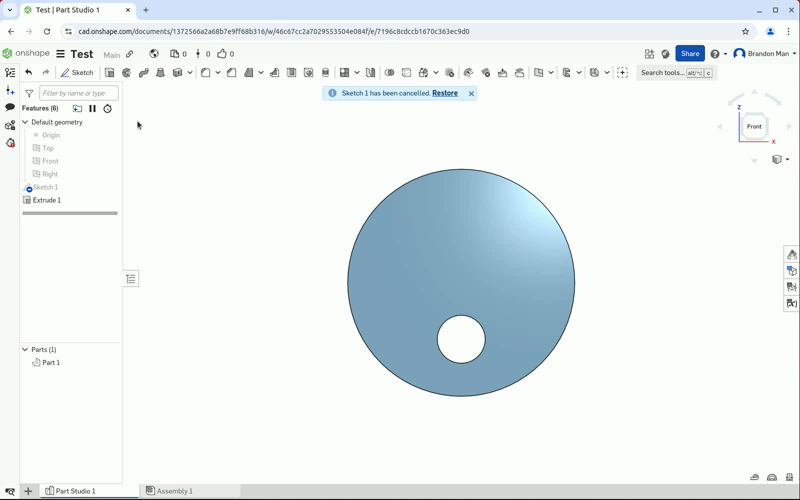
key(shift+h)
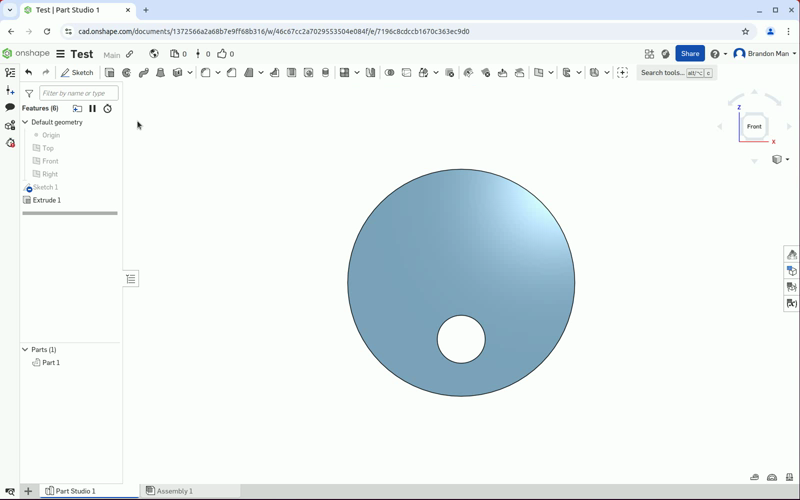
mouse_move(73, 189)
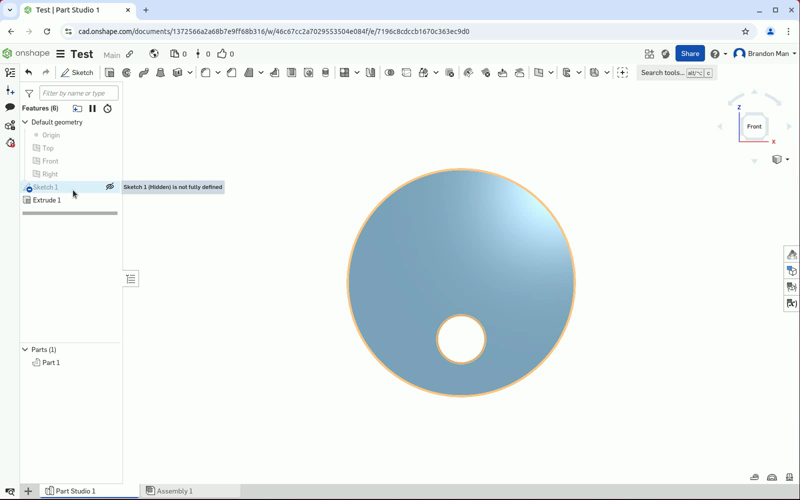
click(73, 189)
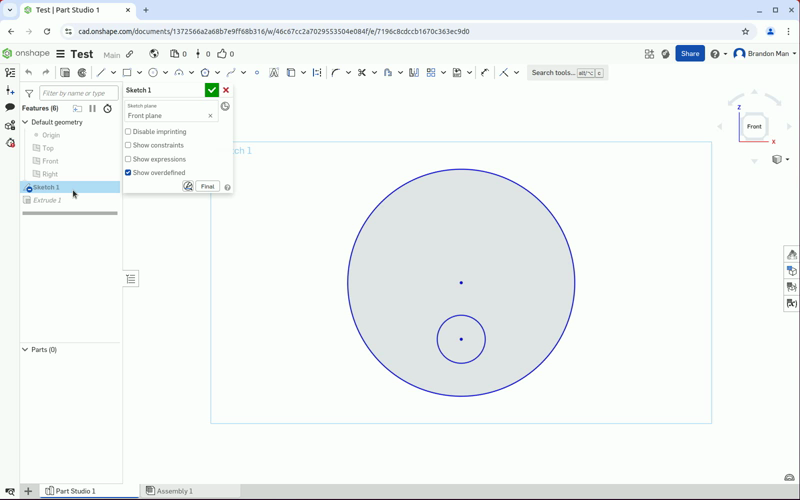
mouse_move(229, 92)
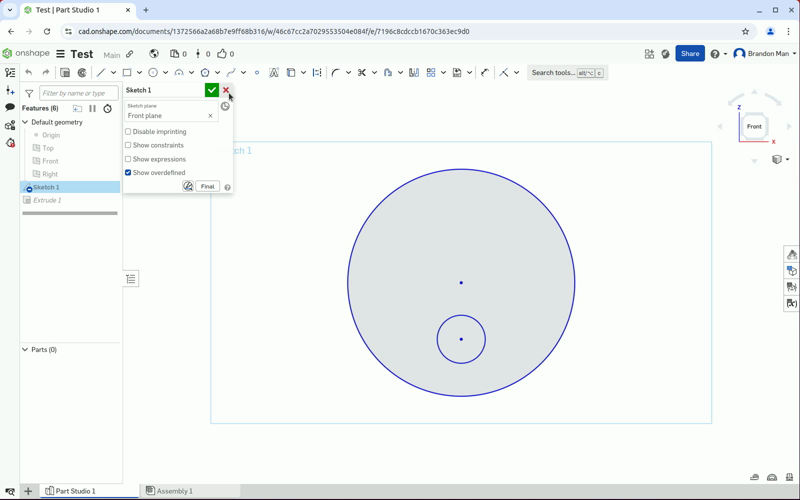
click(229, 92)
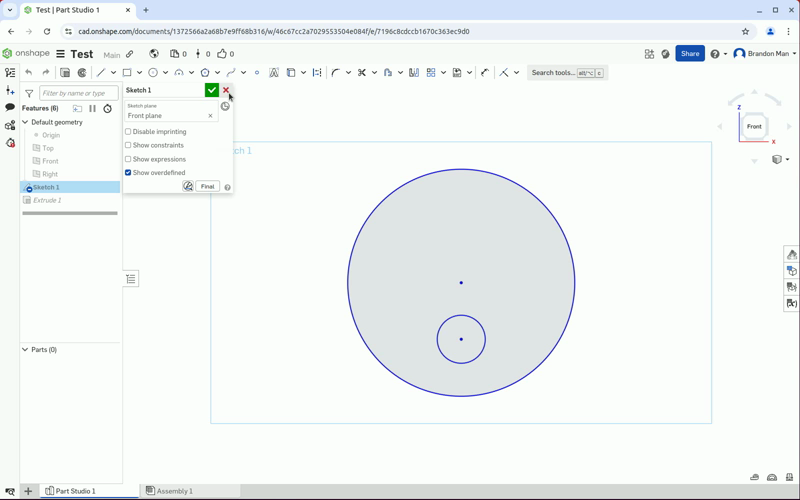
key(shift+s)
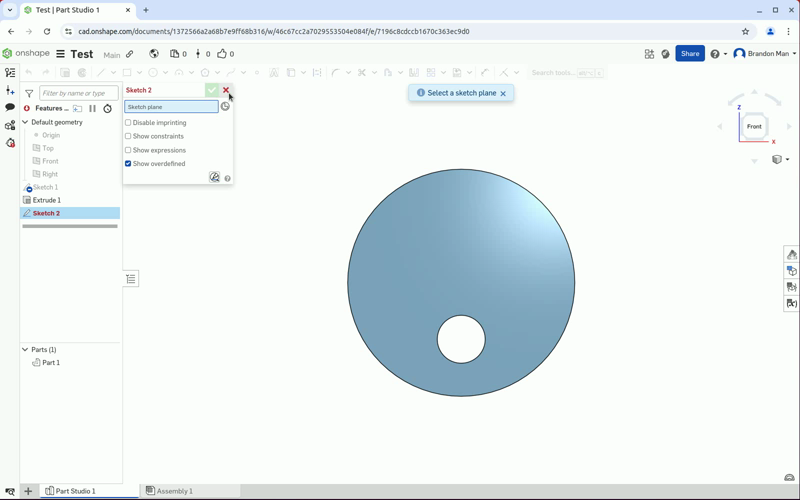
mouse_move(73, 163)
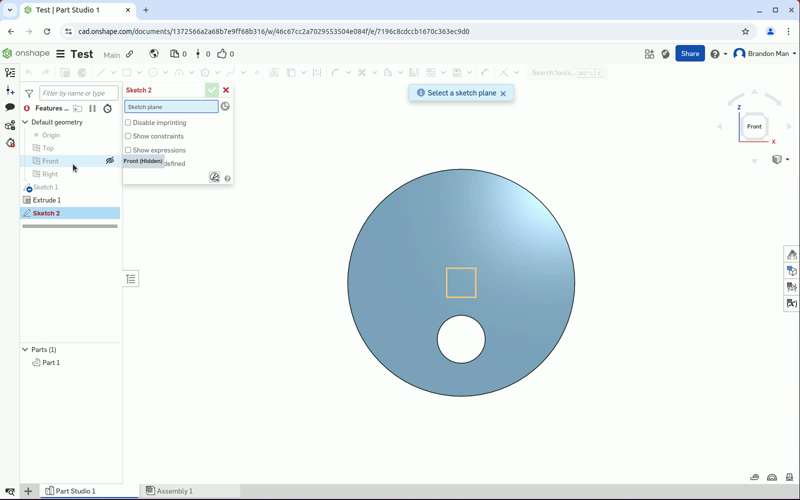
click(73, 163)
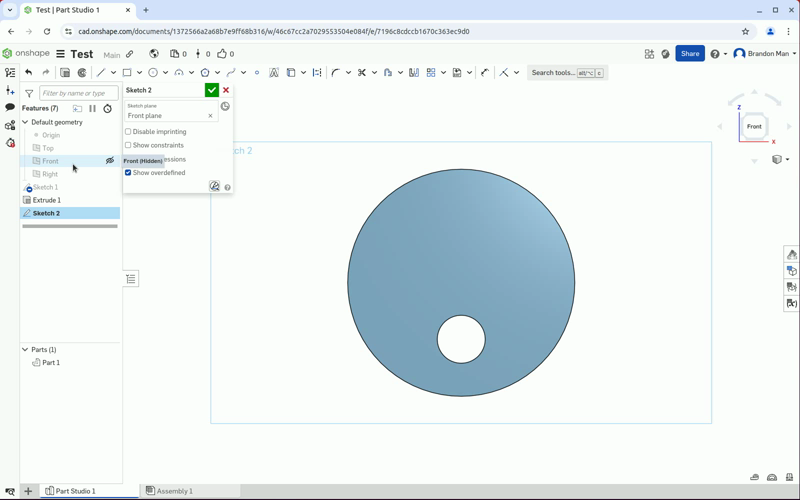
mouse_move(73, 352)
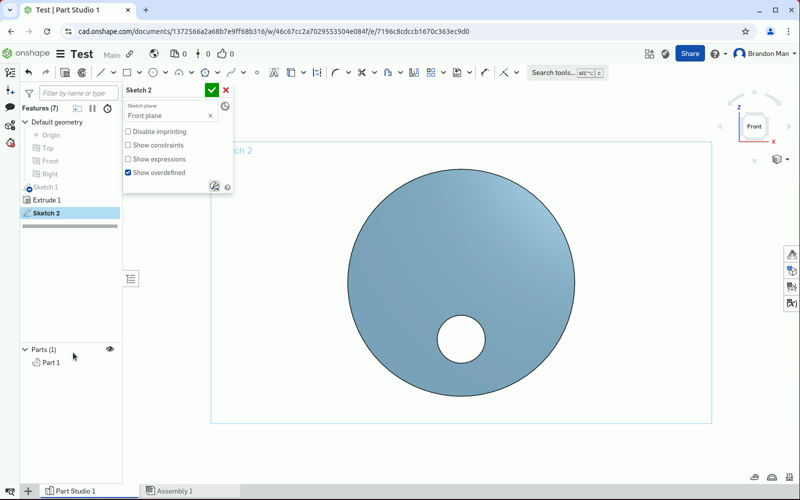
key(y)
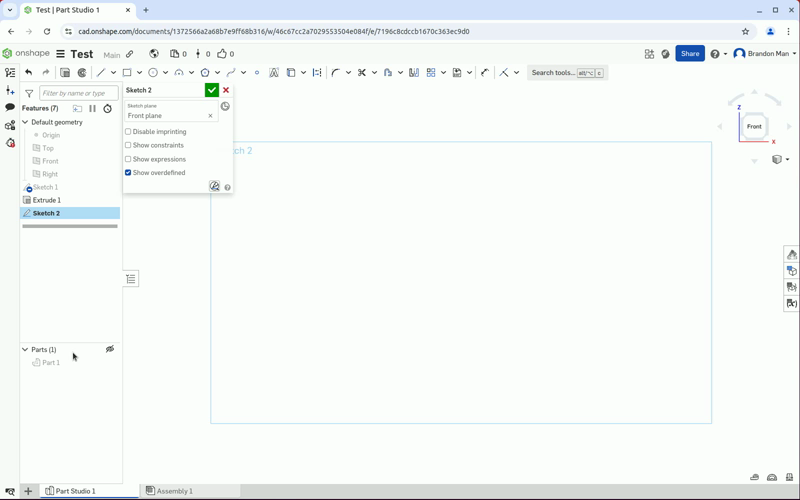
key(c)
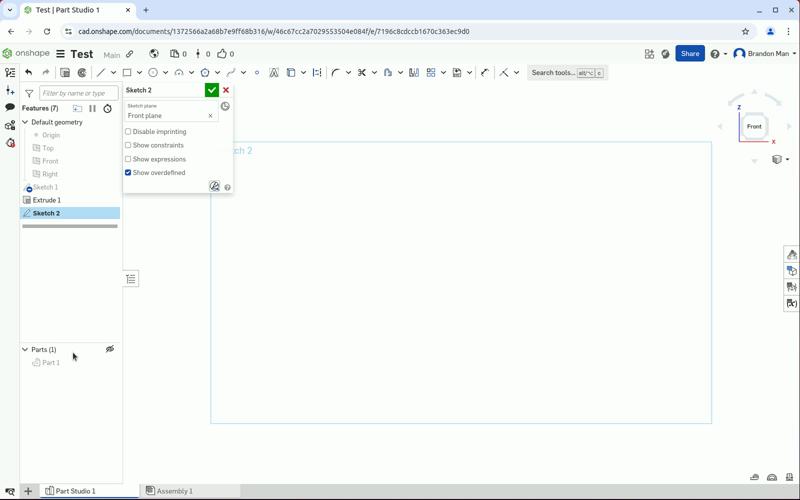
key_down(shift)
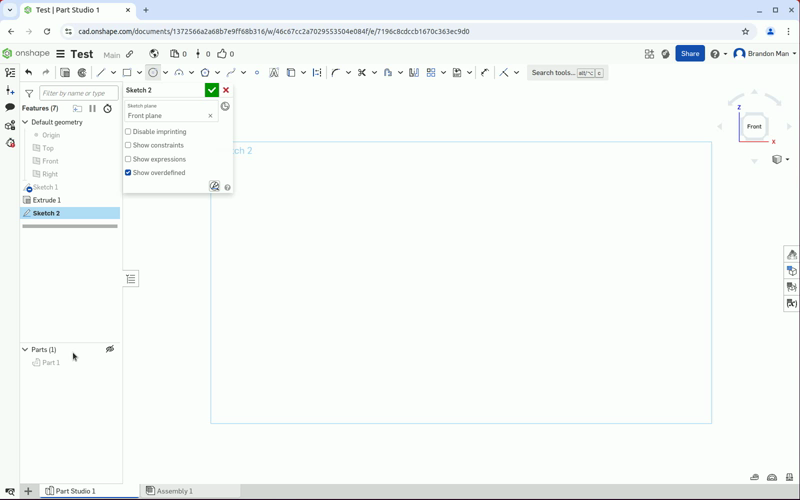
mouse_move(461, 339)
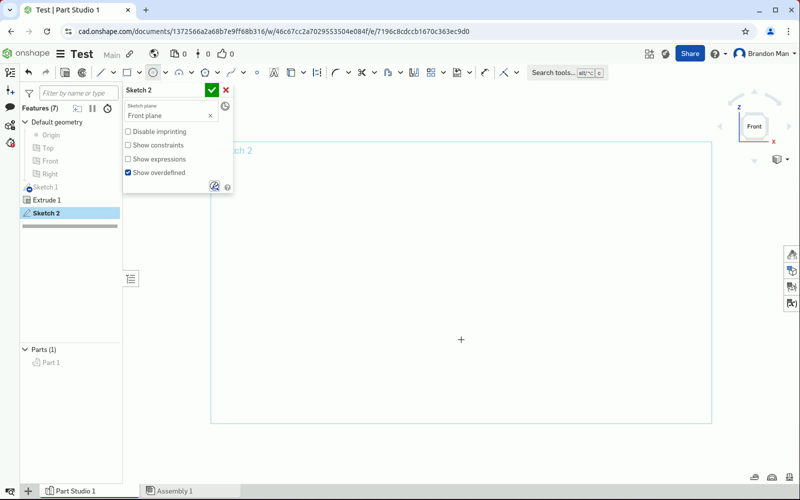
click(461, 339)
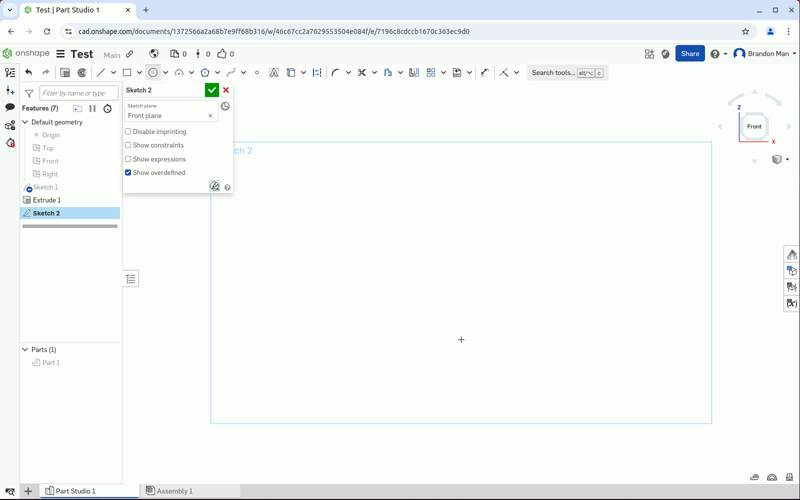
key_up(shift)
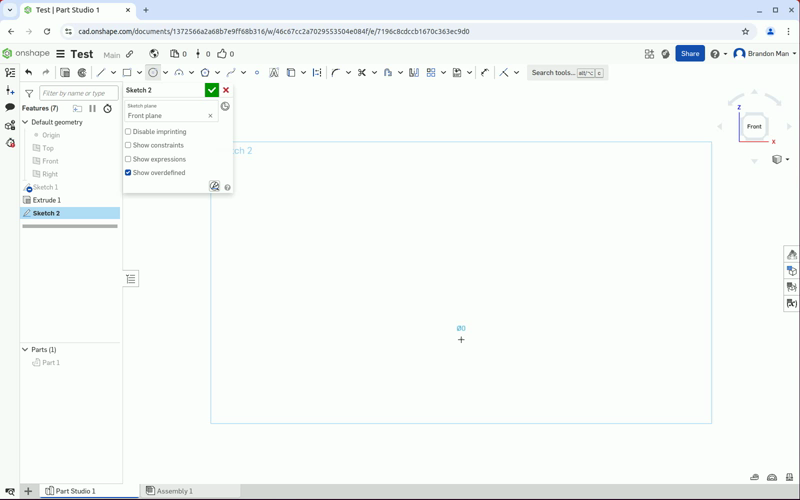
mouse_move(484, 339)
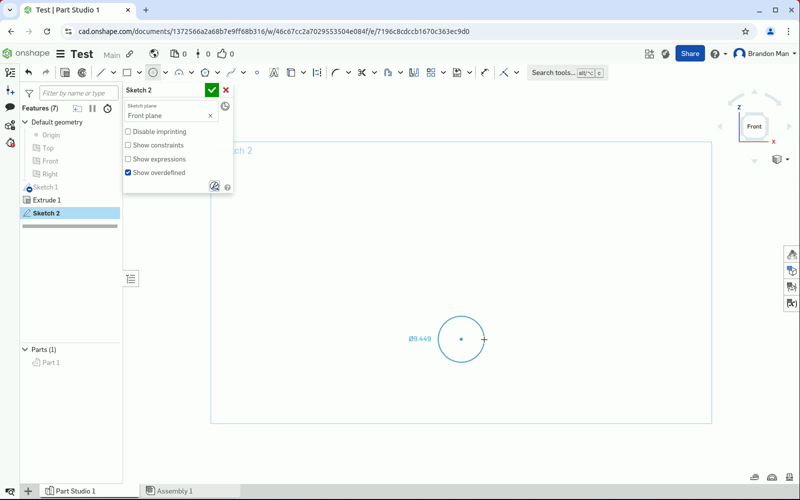
click(484, 339)
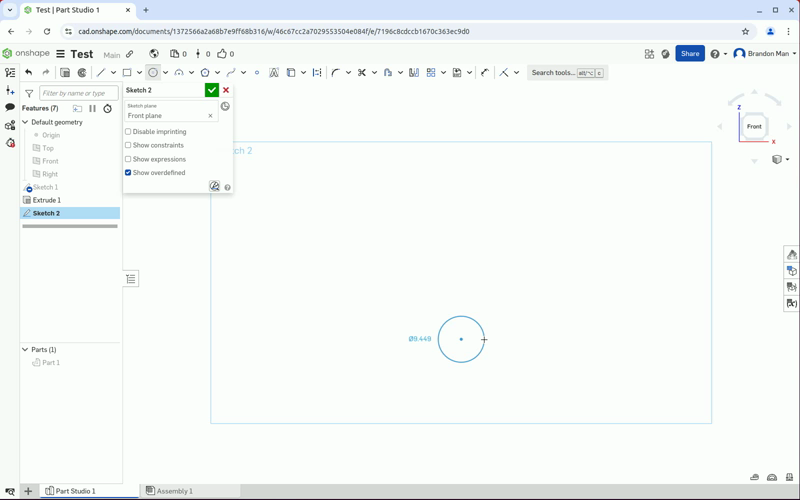
key(esc)
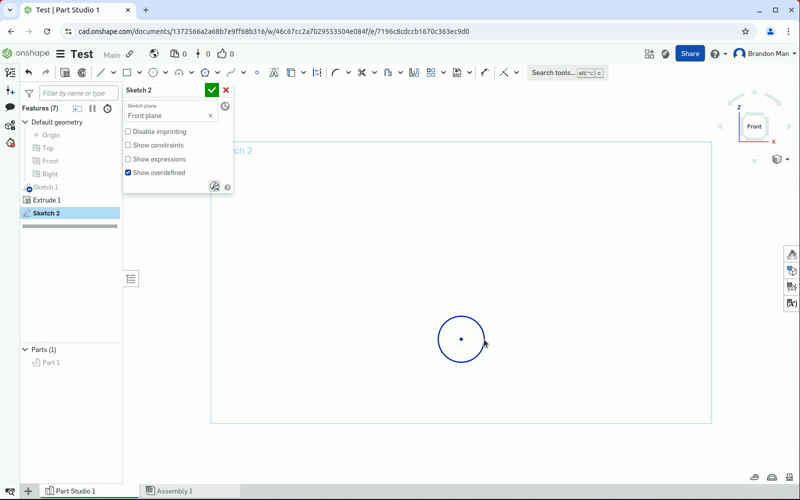
mouse_move(447, 333)
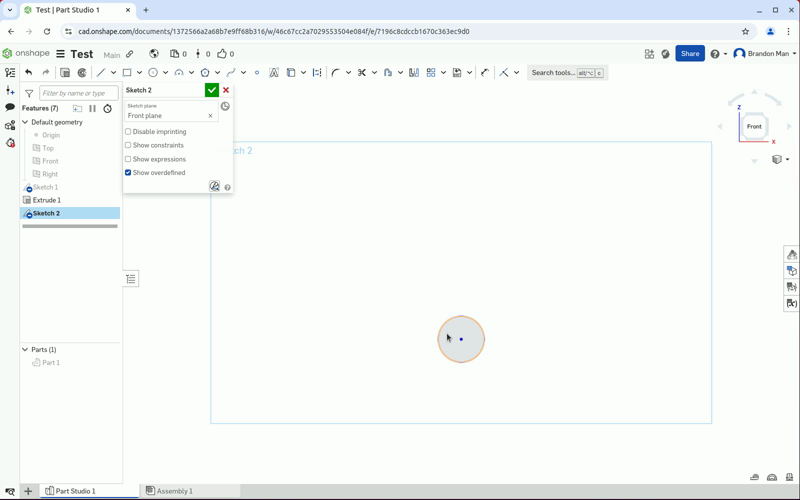
scroll(6)
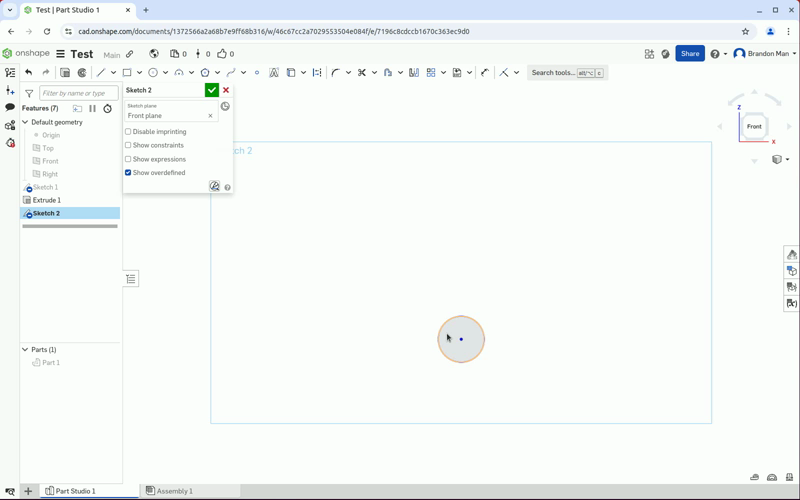
scroll(6)
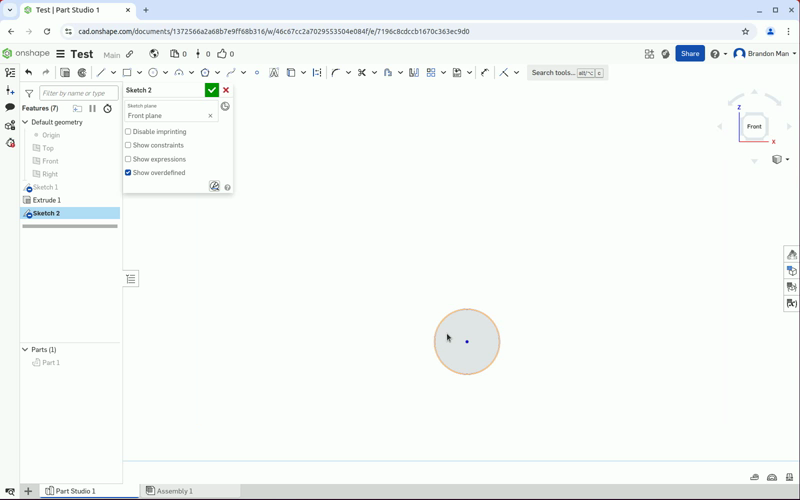
scroll(6)
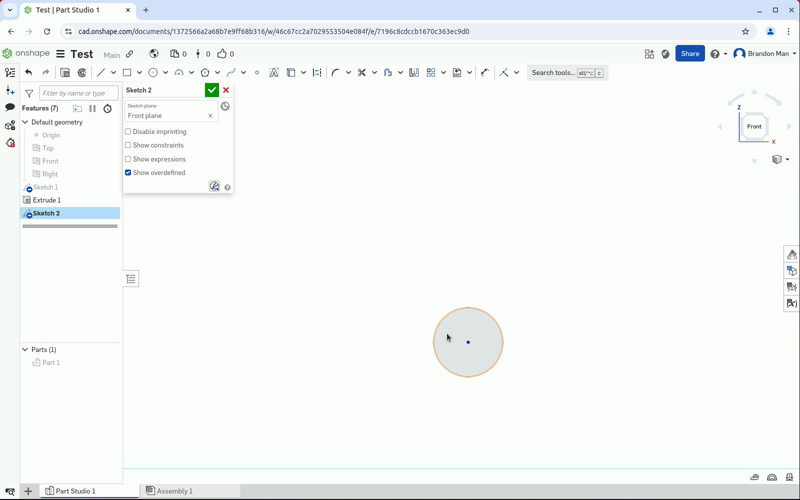
scroll(6)
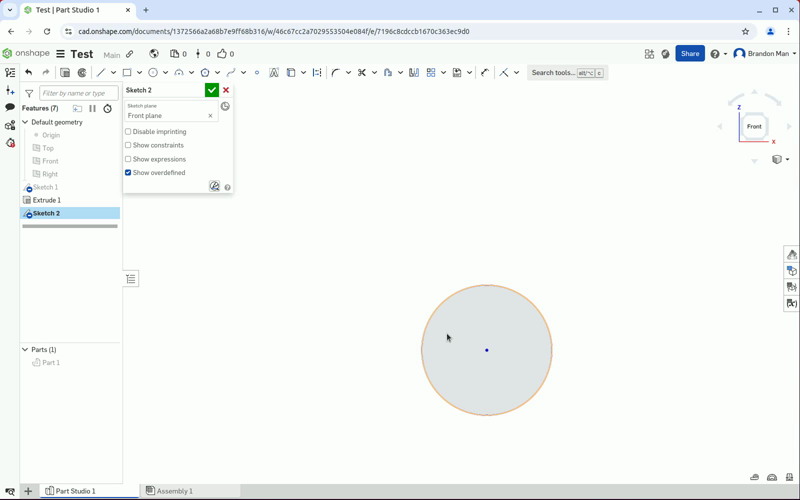
scroll(6)
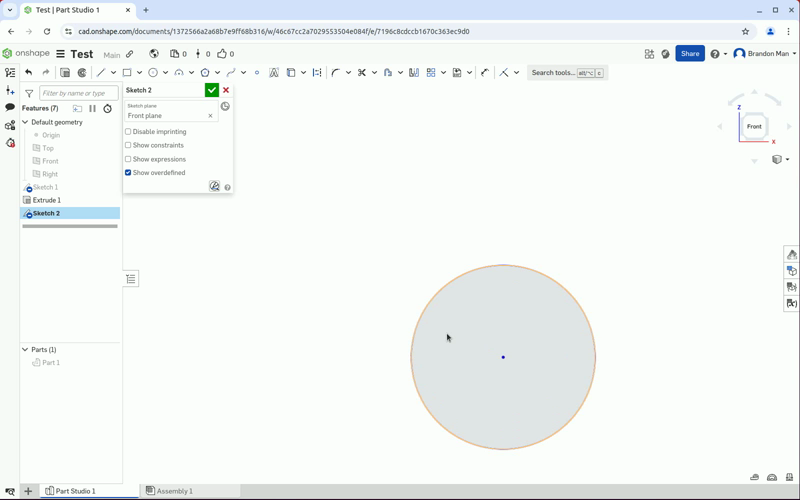
scroll(6)
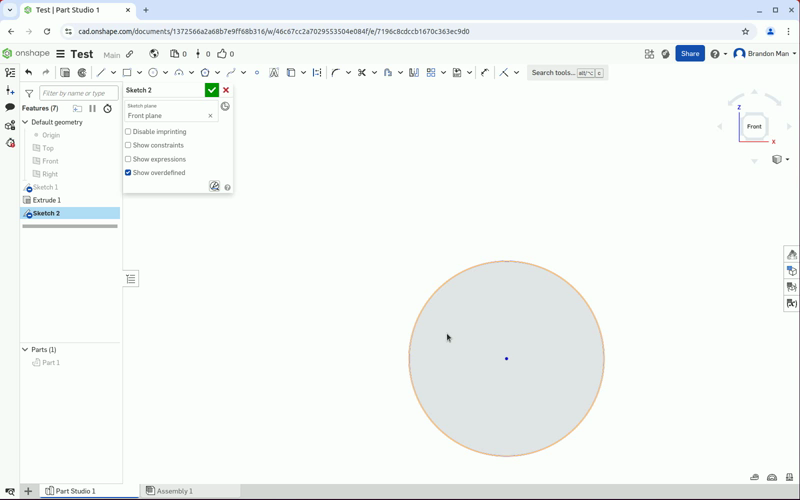
scroll(6)
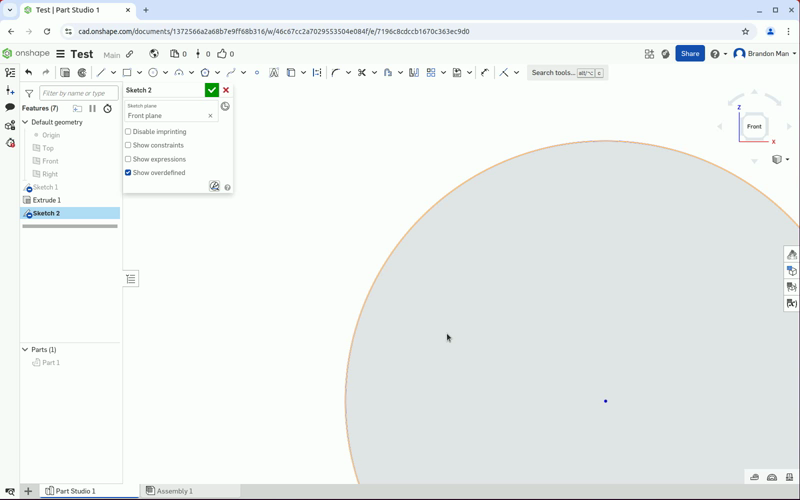
click(447, 333)
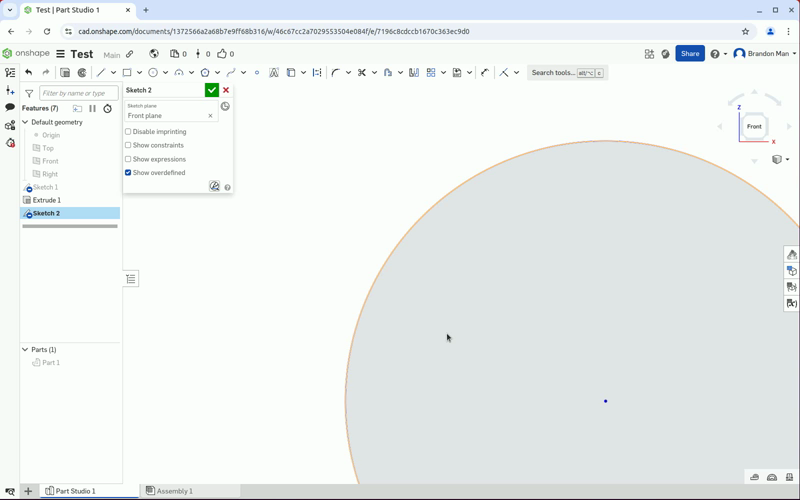
scroll(-6)
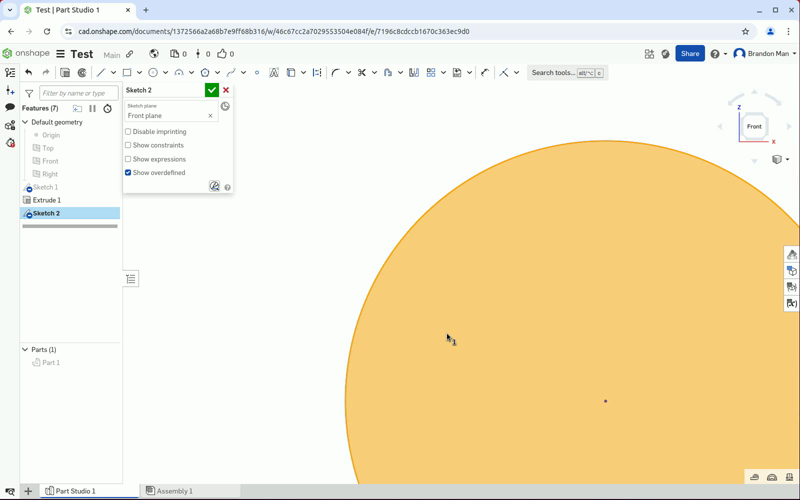
scroll(-6)
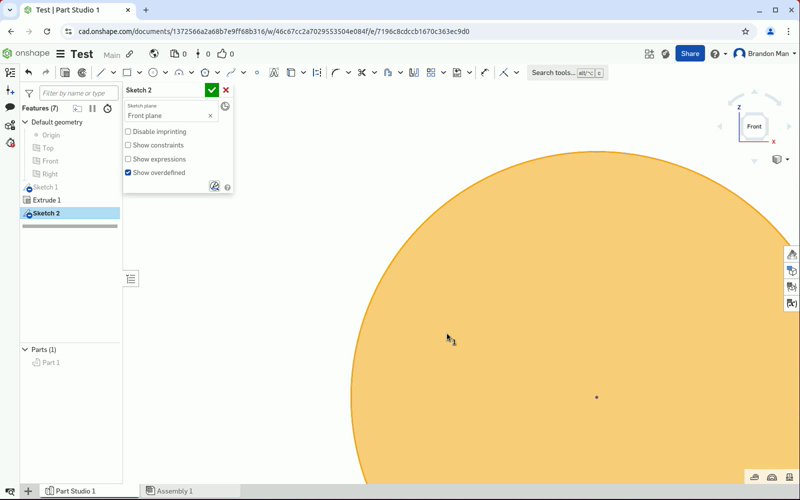
scroll(-6)
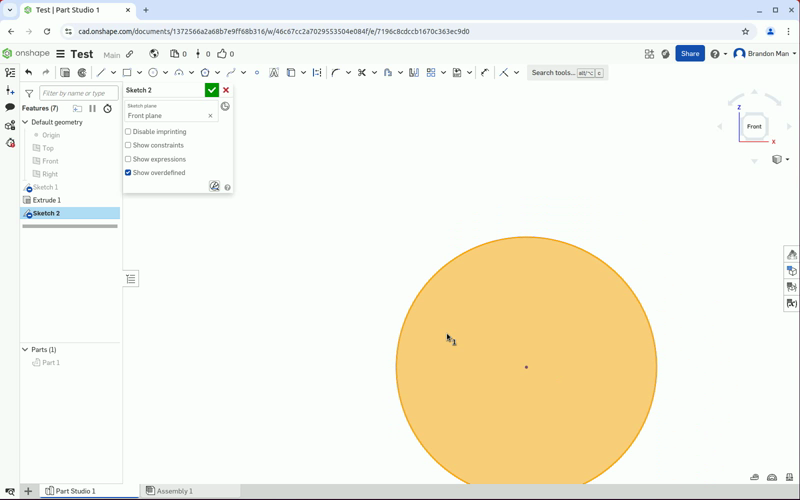
scroll(-6)
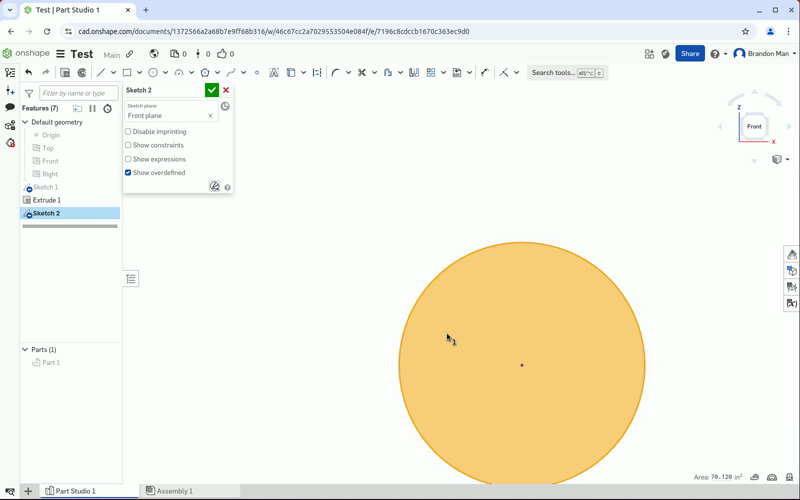
scroll(-6)
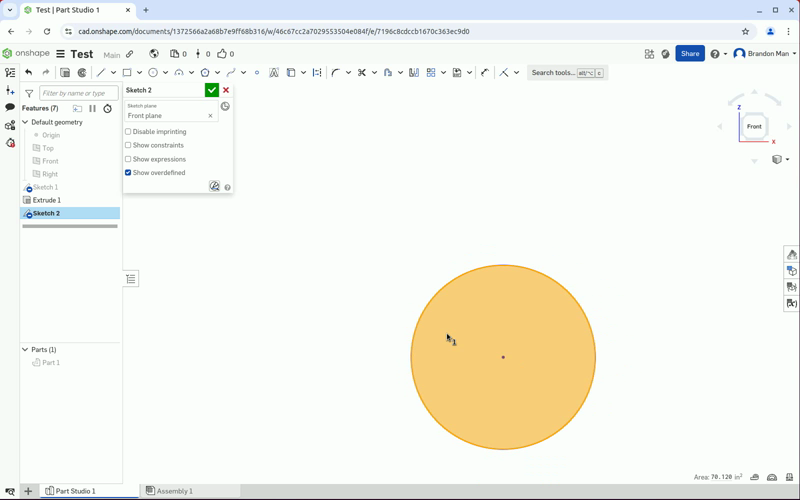
scroll(-6)
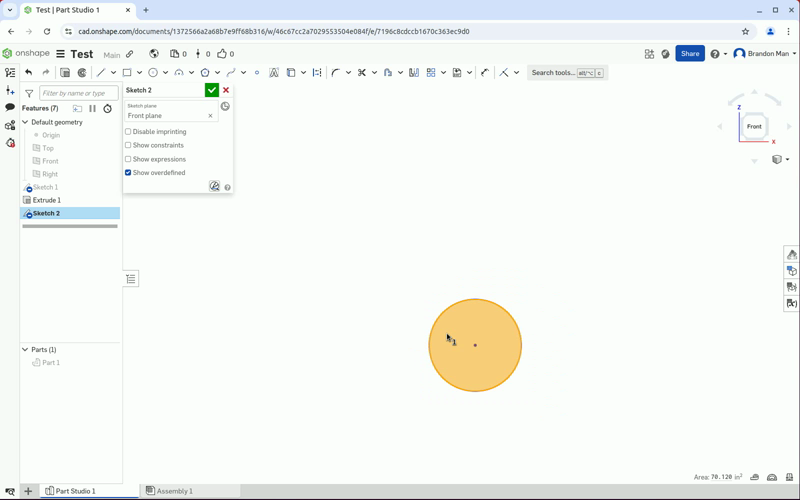
scroll(-6)
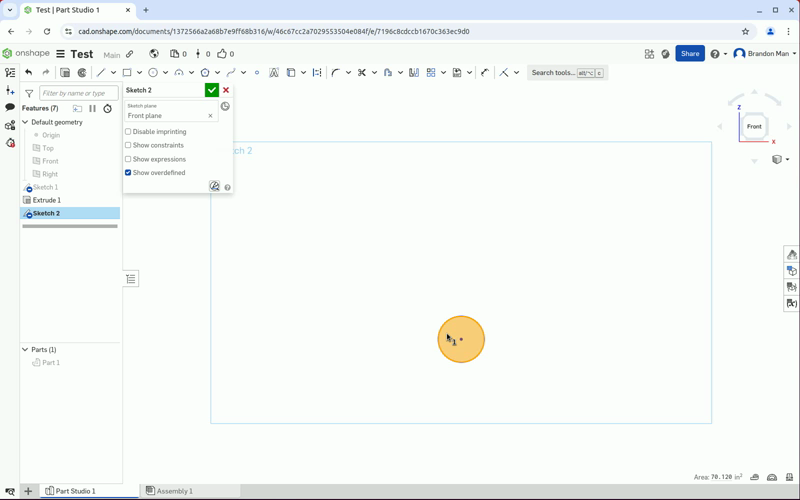
mouse_move(73, 352)
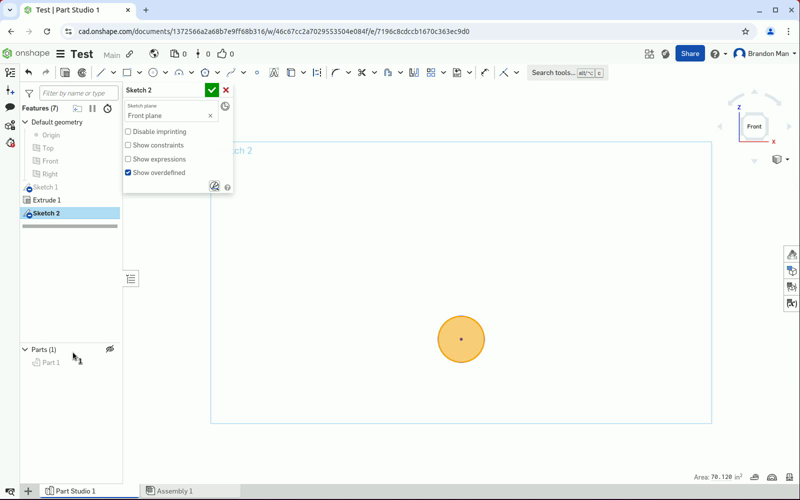
key(shift+y)
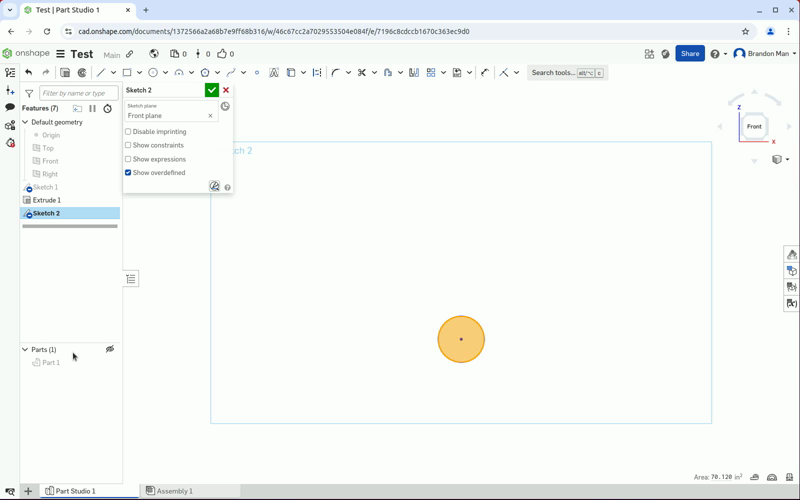
key(shift+e)
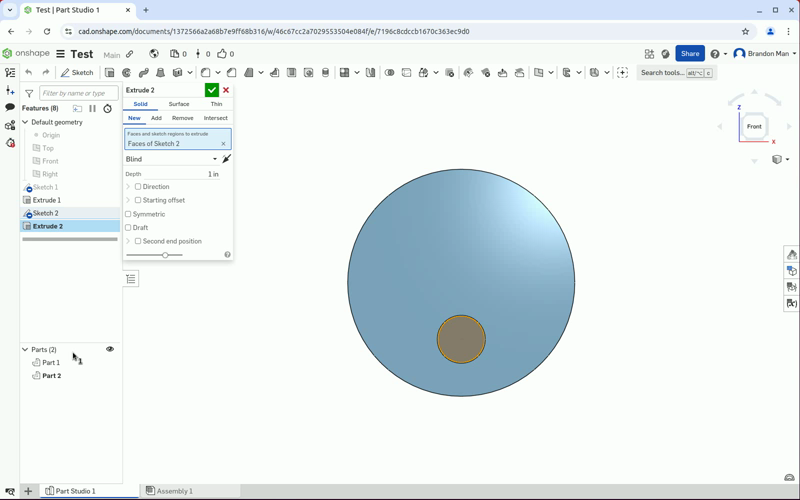
mouse_move(143, 106)
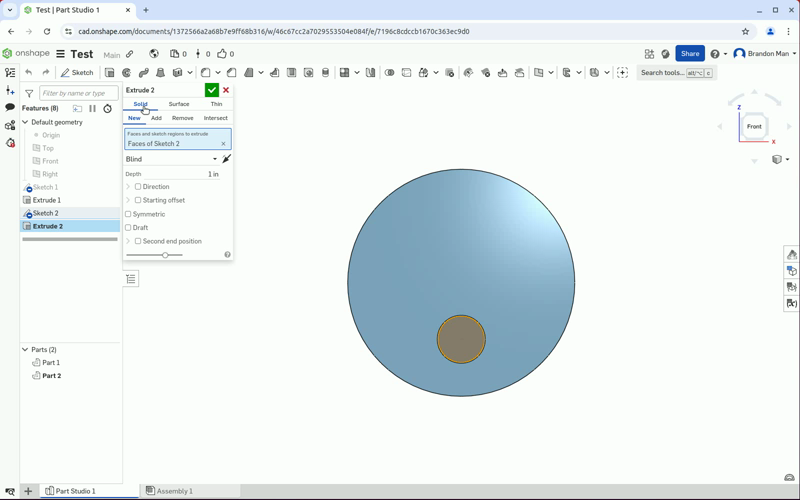
click(143, 106)
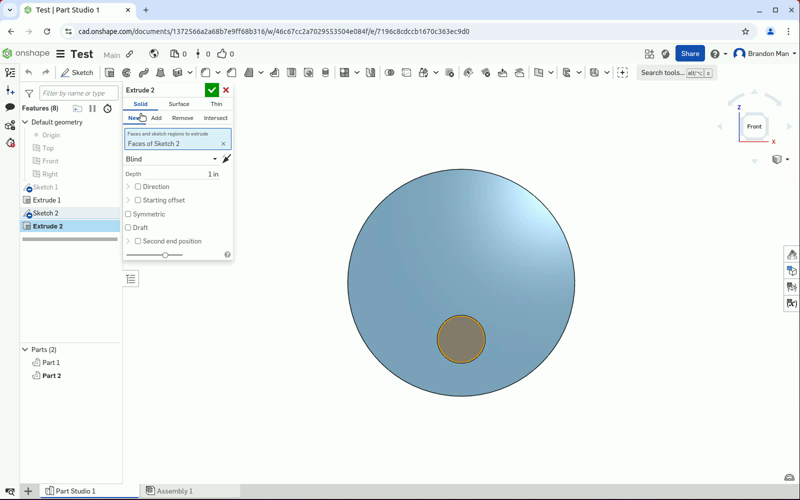
mouse_move(137, 120)
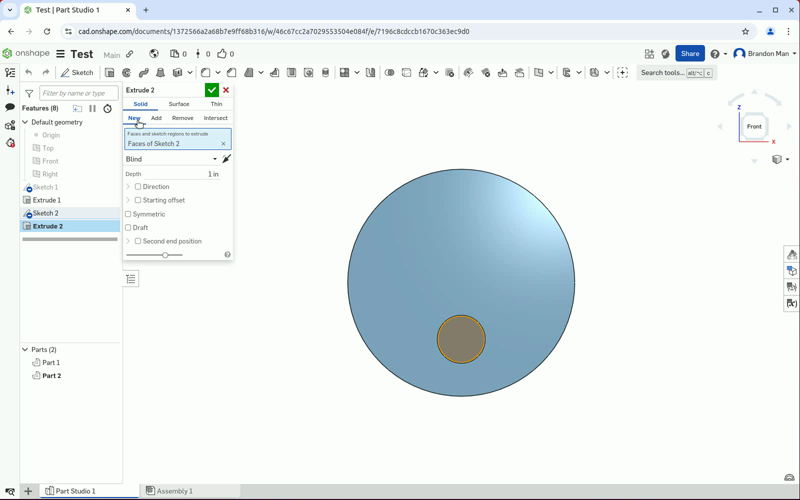
click(137, 120)
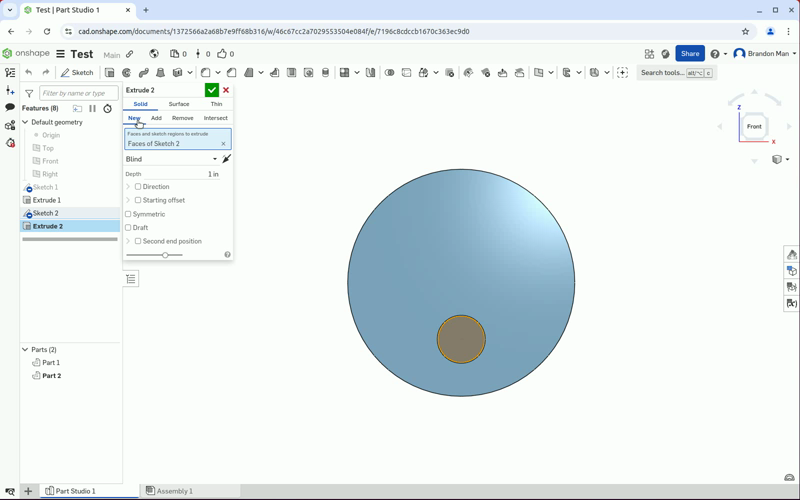
key(tab, 4)
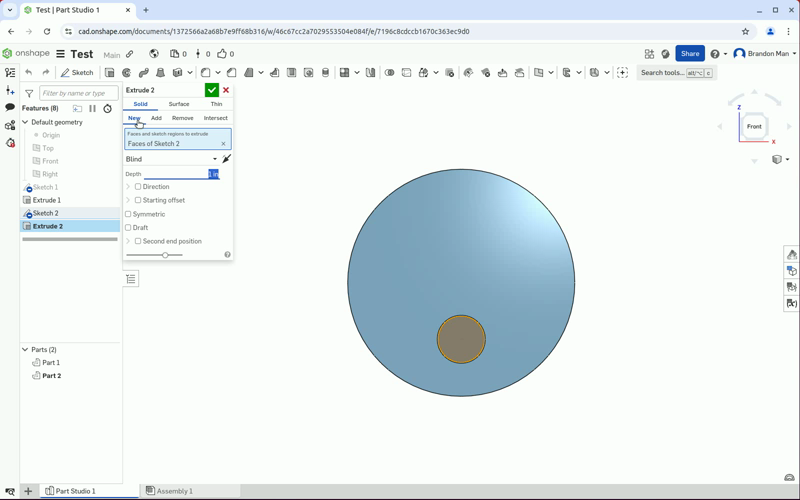
text(23.108)
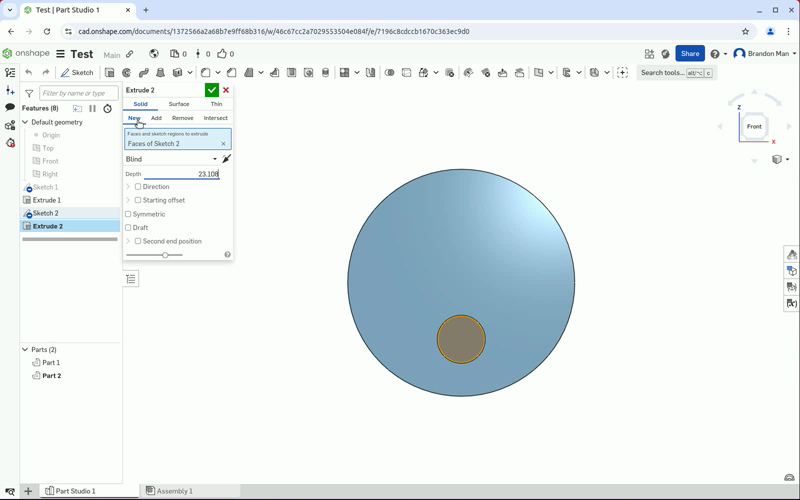
key(enter)
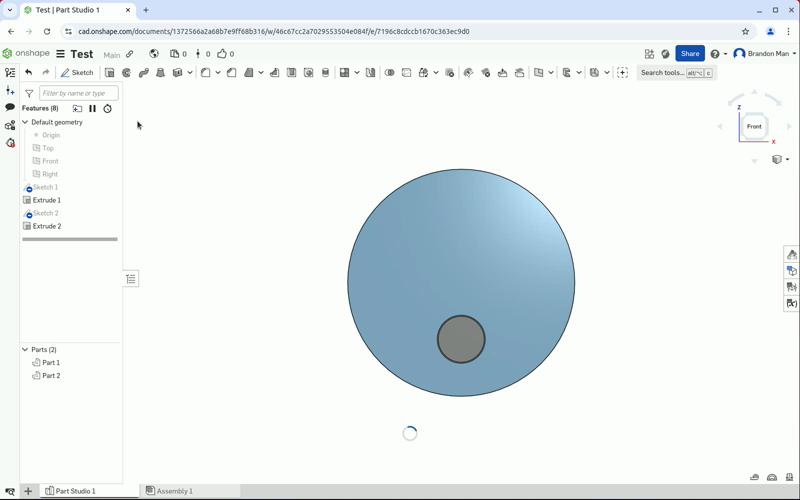
key(shift+h)
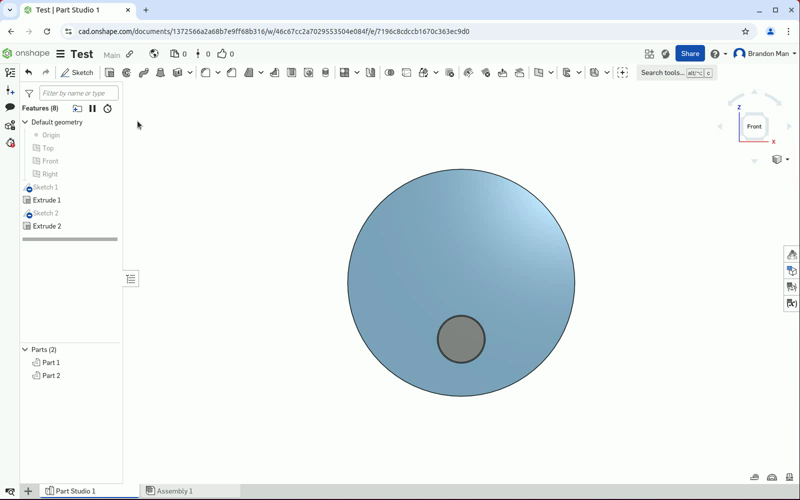
key(shift+h)
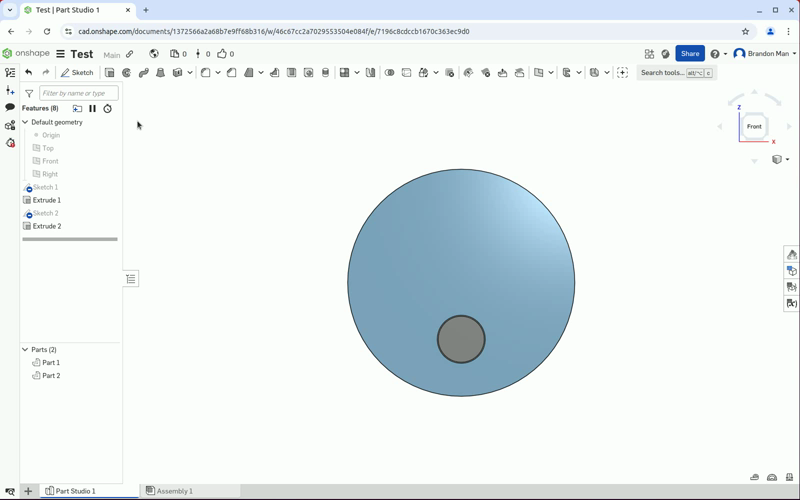
mouse_move(73, 189)
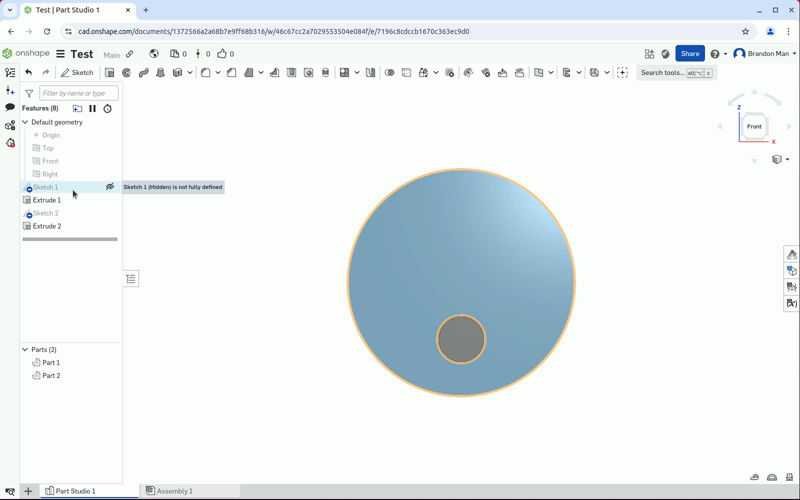
click(73, 189)
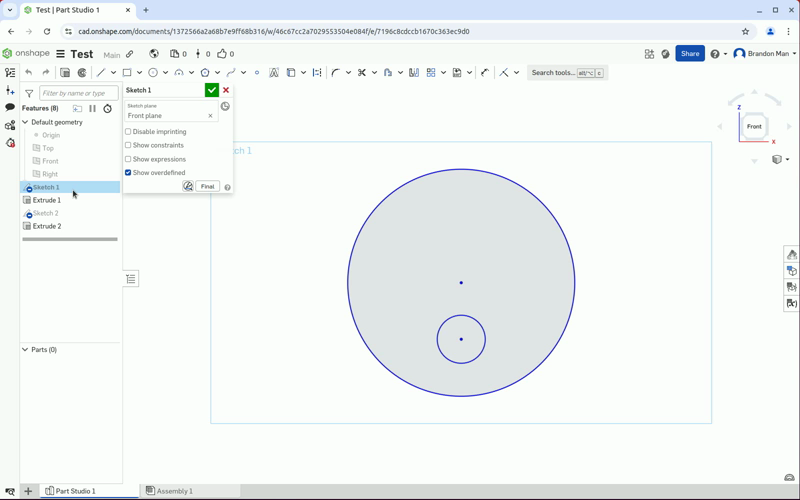
mouse_move(229, 92)
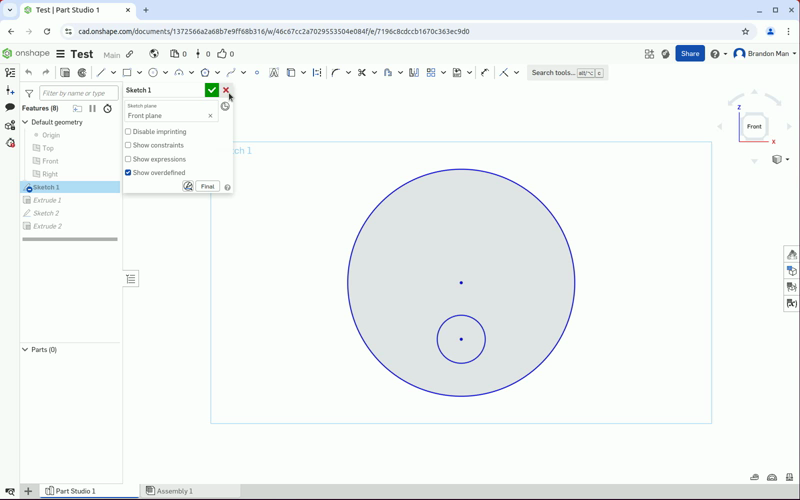
click(229, 92)
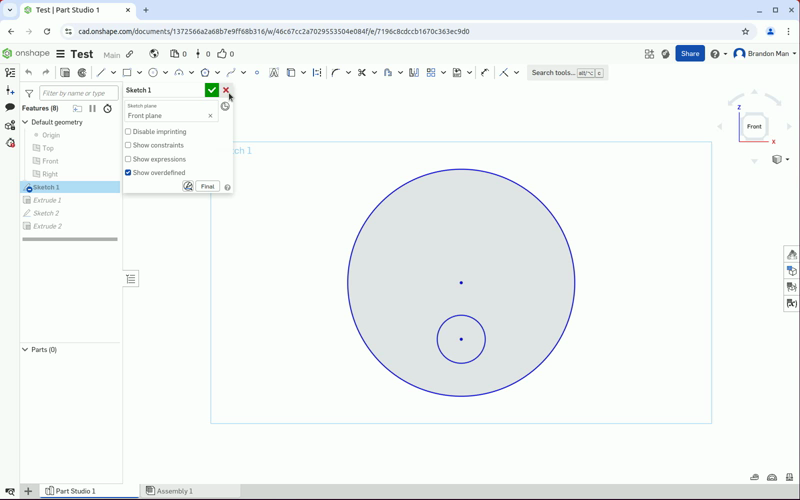
key(shift+s)
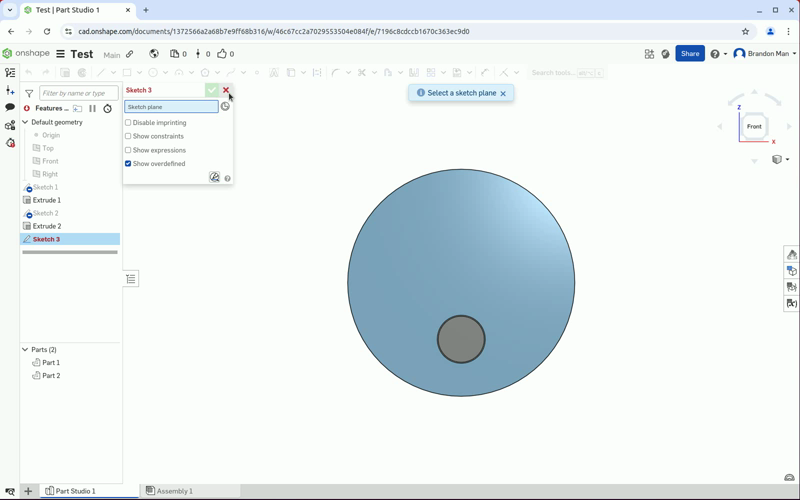
mouse_move(73, 163)
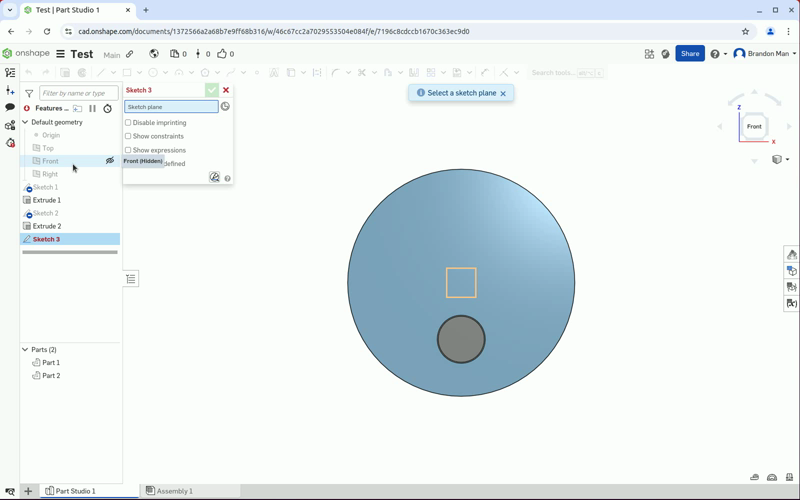
click(73, 163)
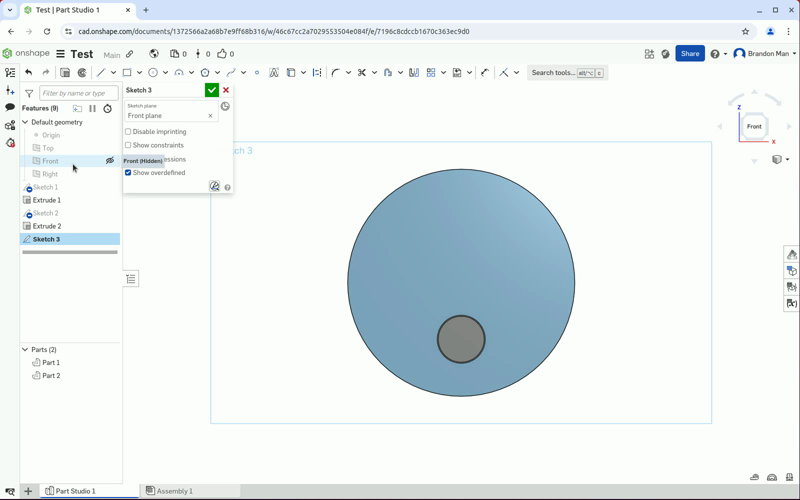
mouse_move(73, 352)
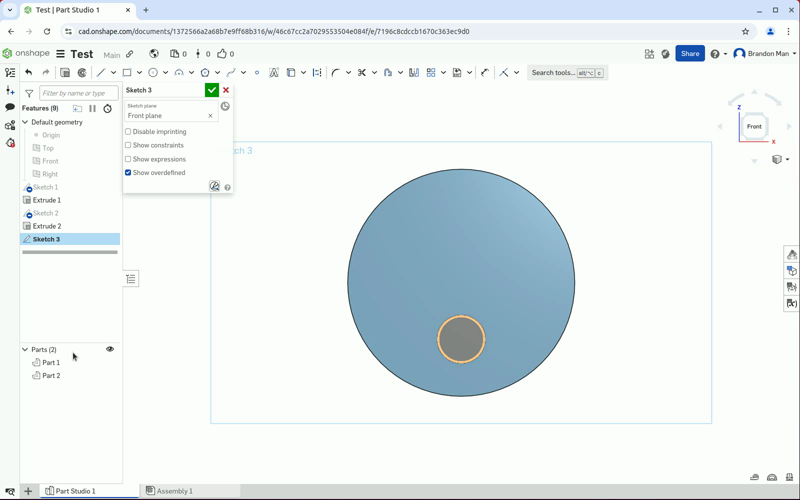
key(y)
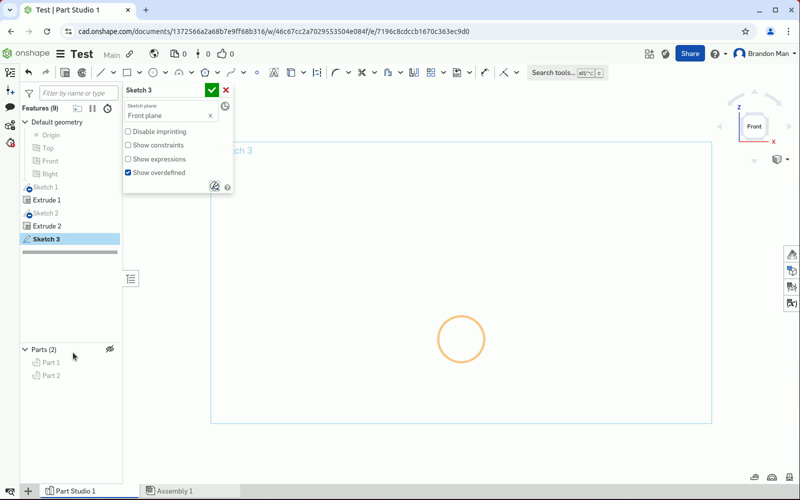
key(c)
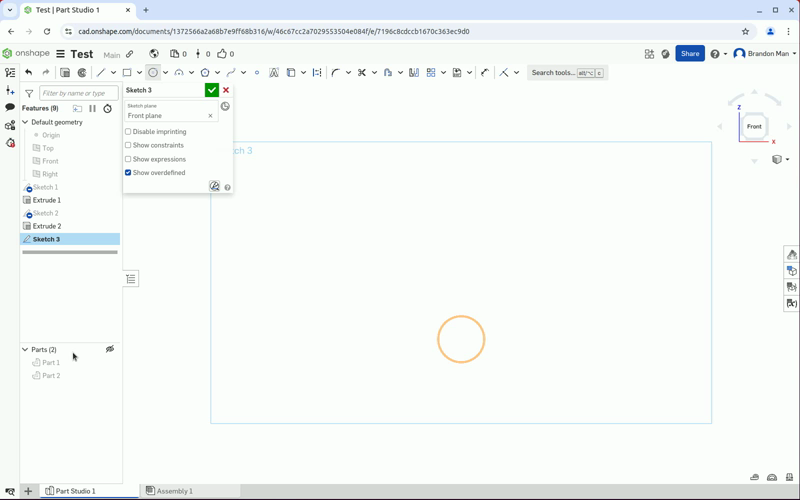
key_down(shift)
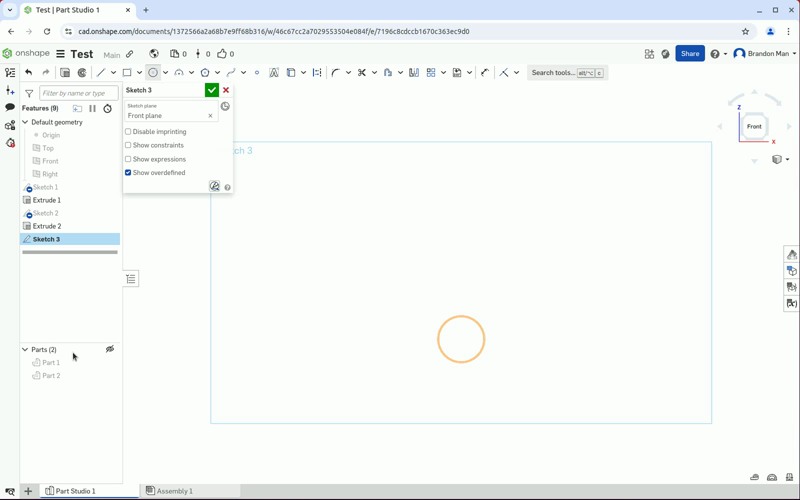
mouse_move(461, 282)
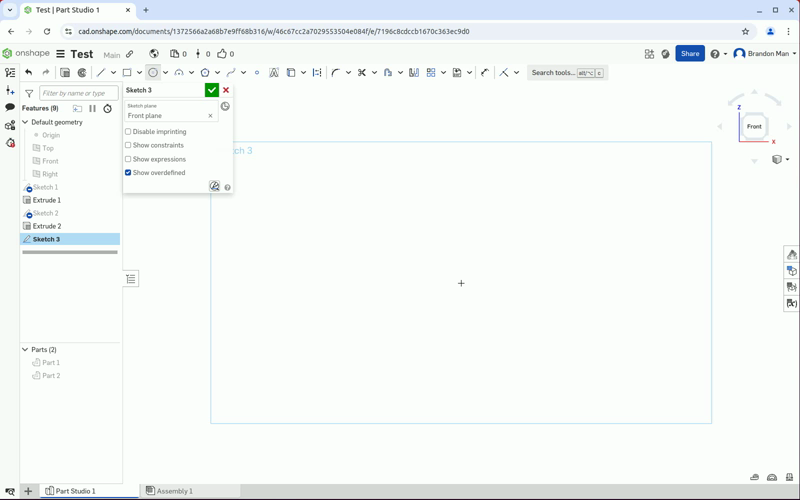
click(461, 282)
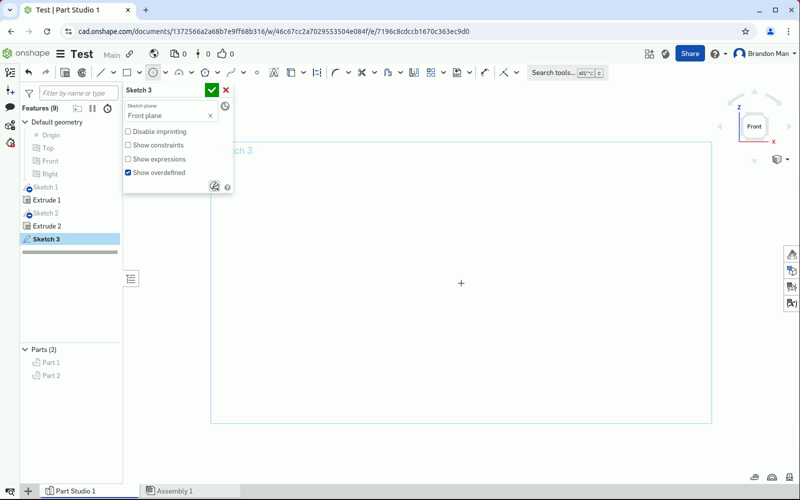
key_up(shift)
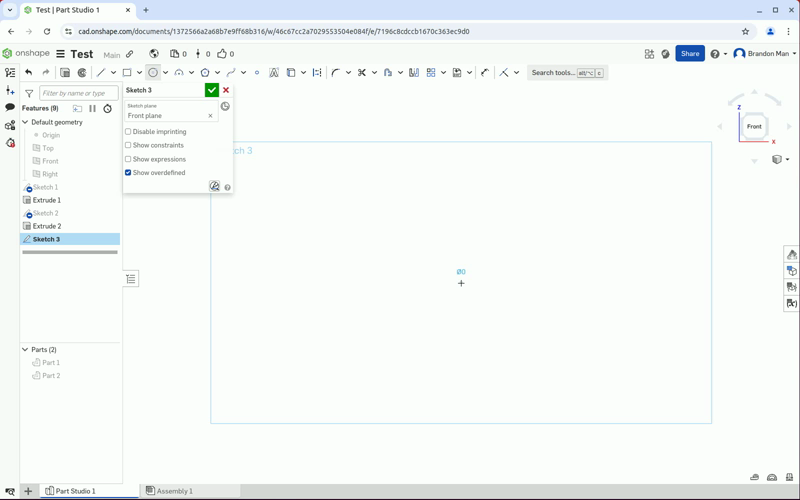
mouse_move(495, 282)
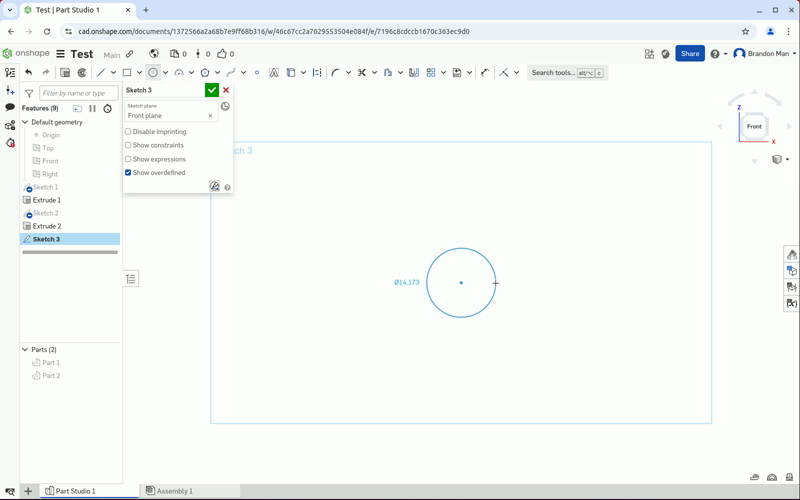
click(495, 282)
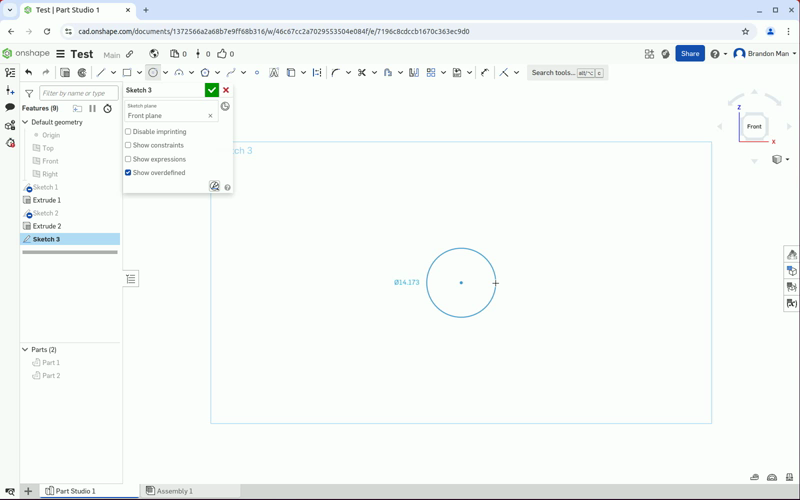
key(esc)
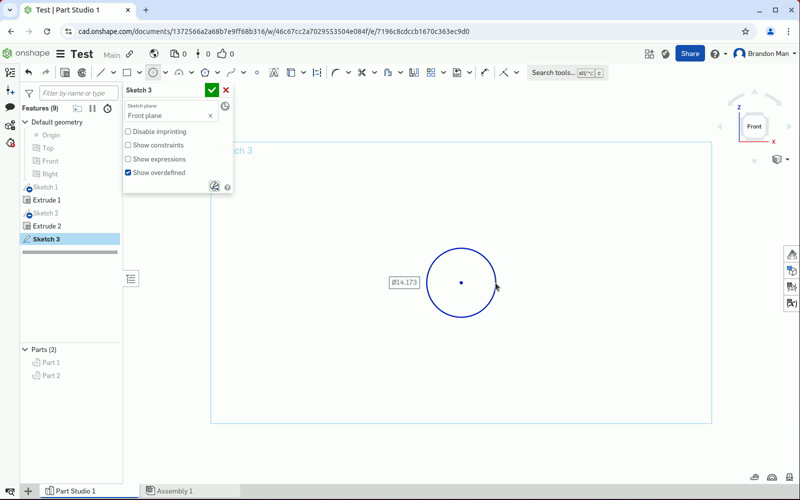
mouse_move(457, 298)
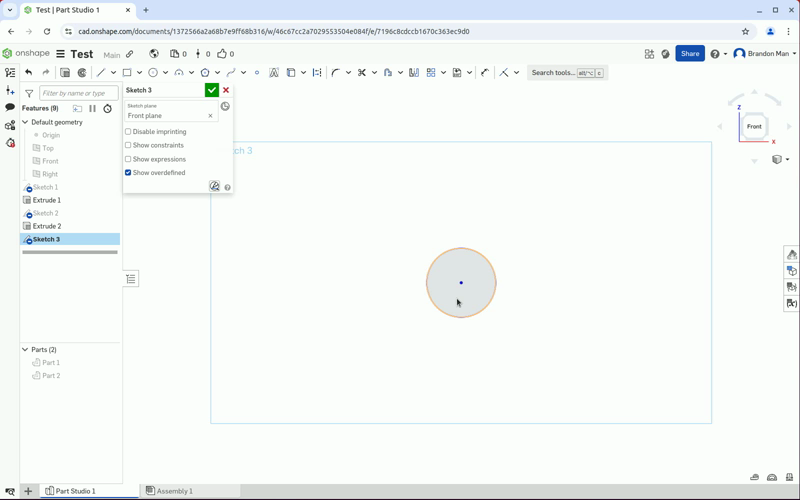
click(457, 298)
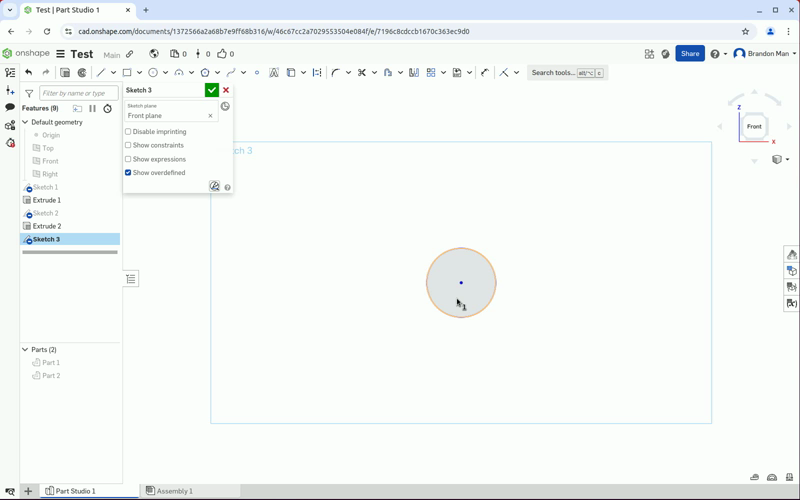
mouse_move(73, 352)
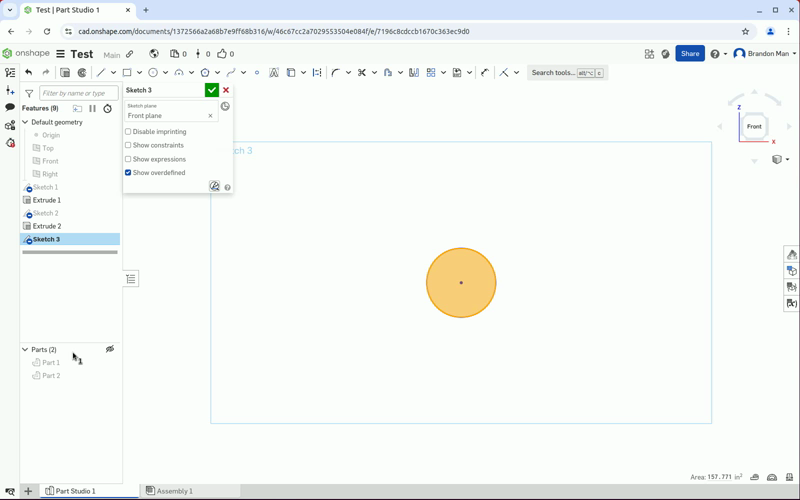
key(shift+y)
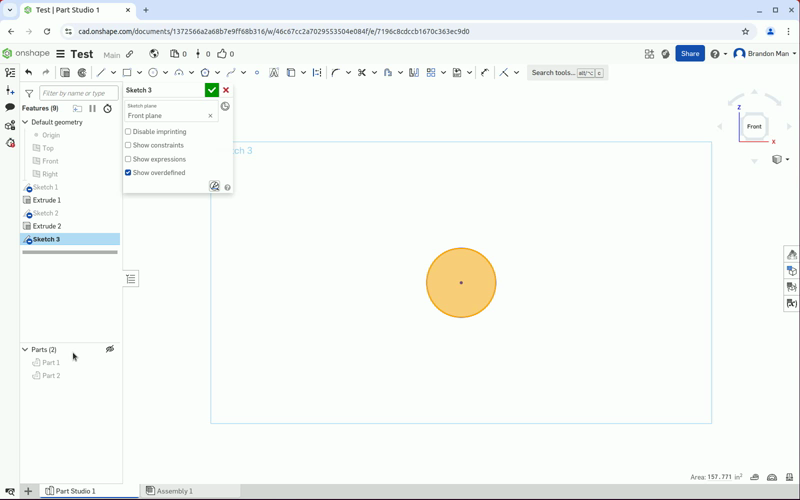
key(shift+e)
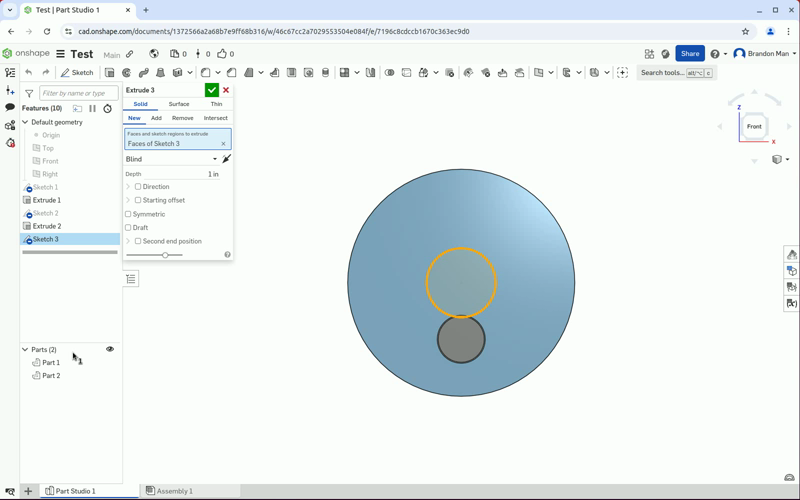
mouse_move(143, 106)
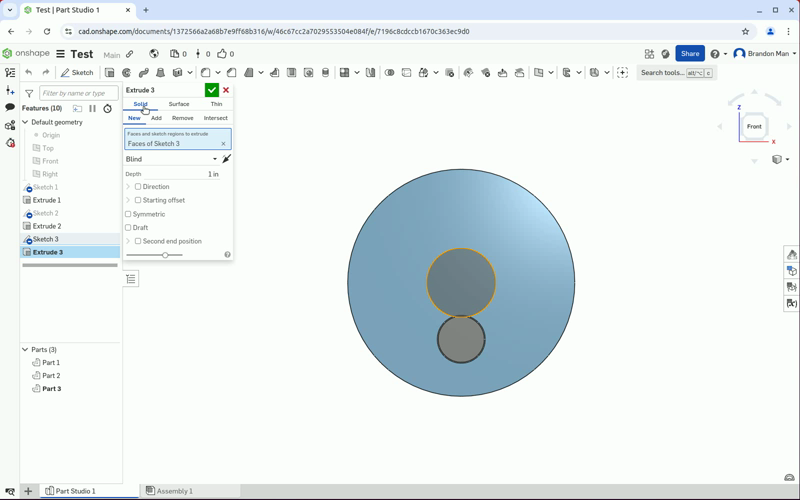
click(143, 106)
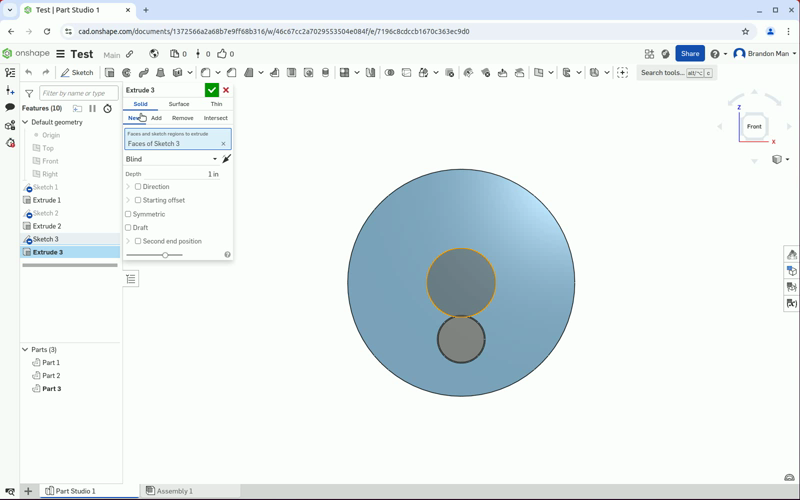
mouse_move(137, 120)
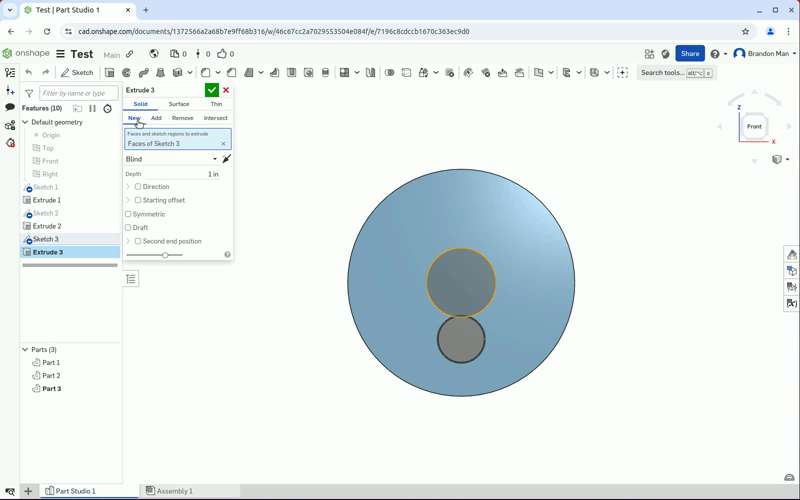
click(137, 120)
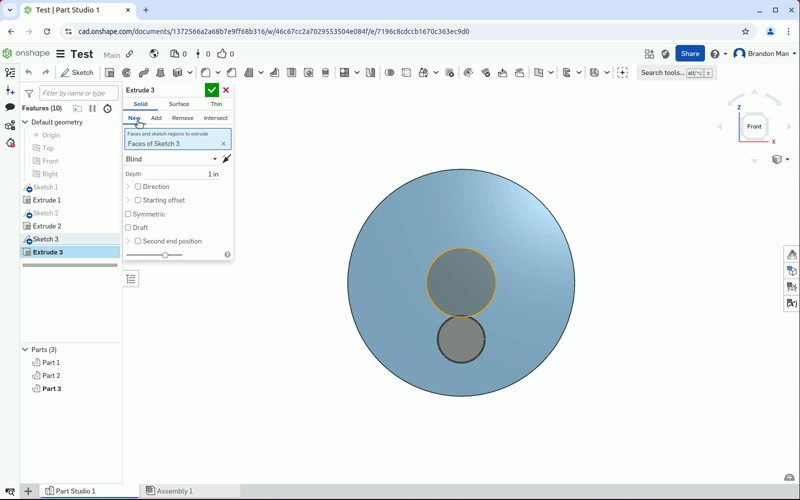
key(tab, 4)
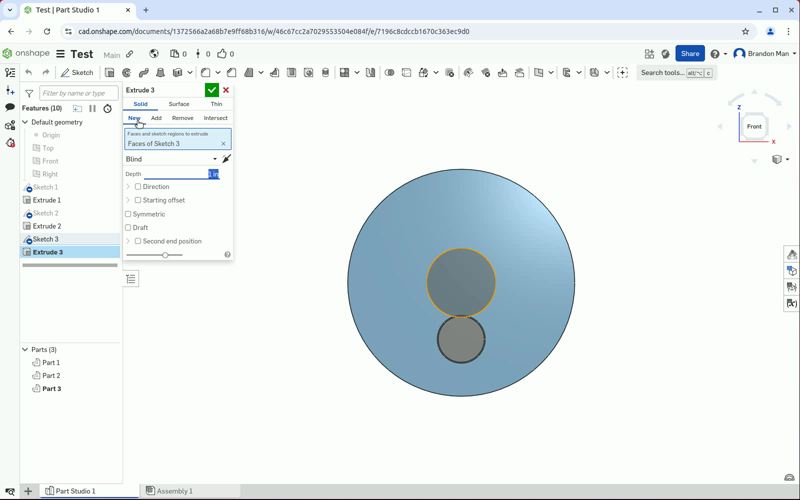
text(-23.108)
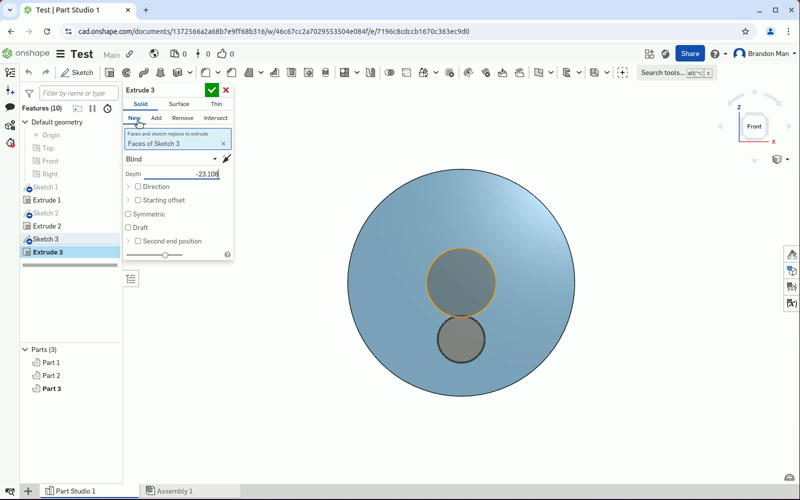
key(enter)
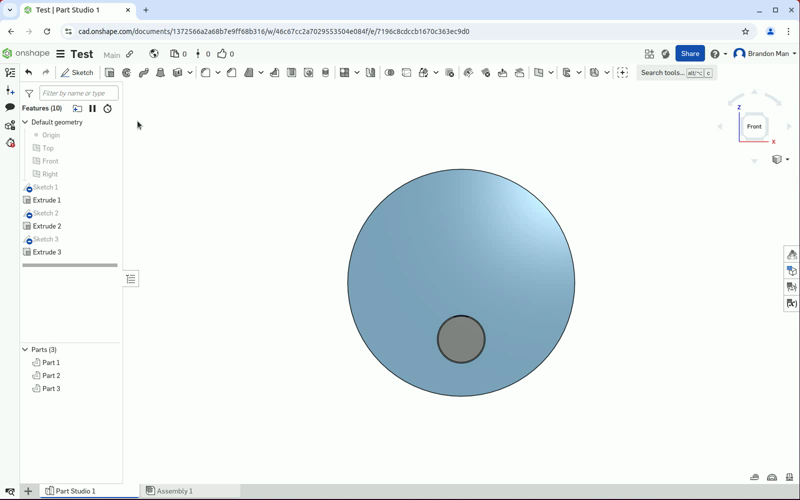
key(shift+h)
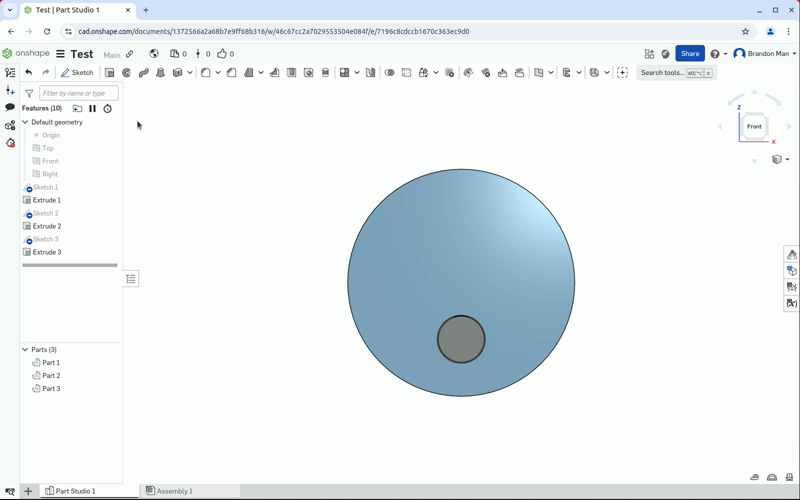
key(shift+h)
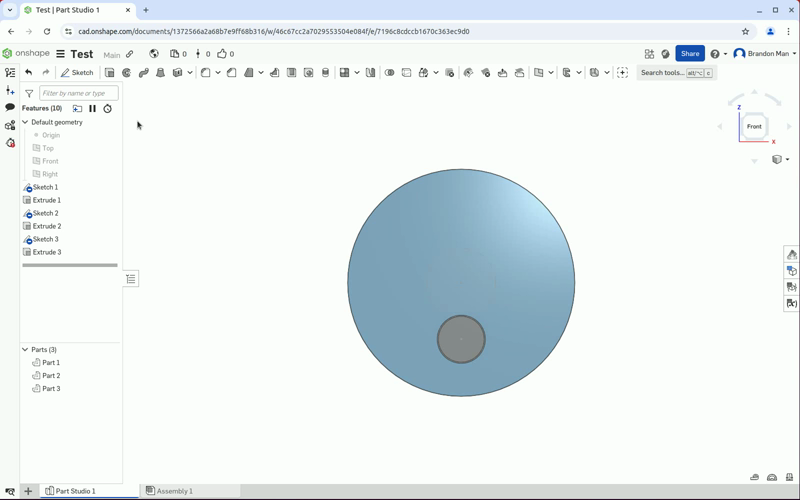
key(shift+7)
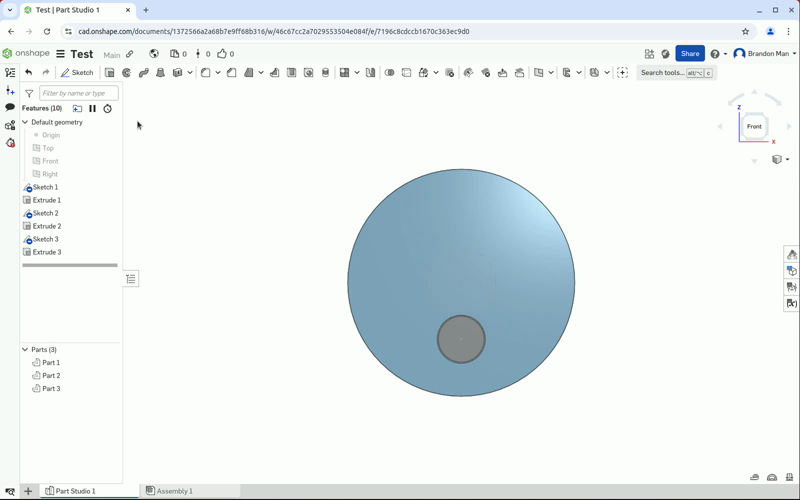
key(left, 2)
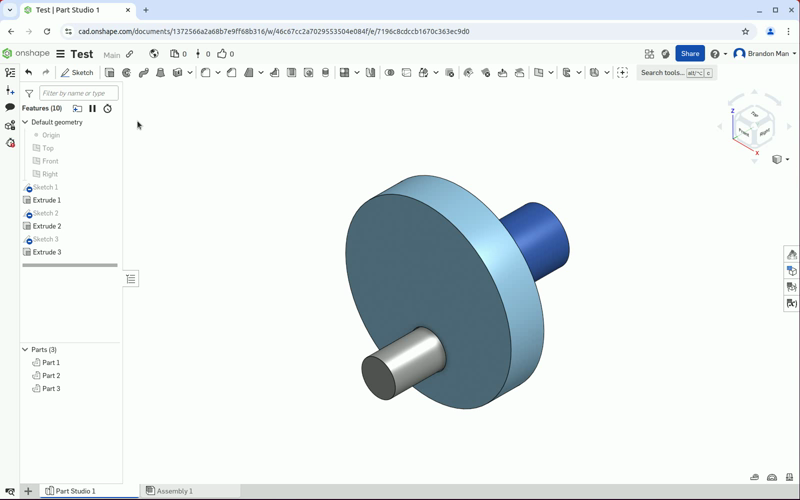
key(down, 2)
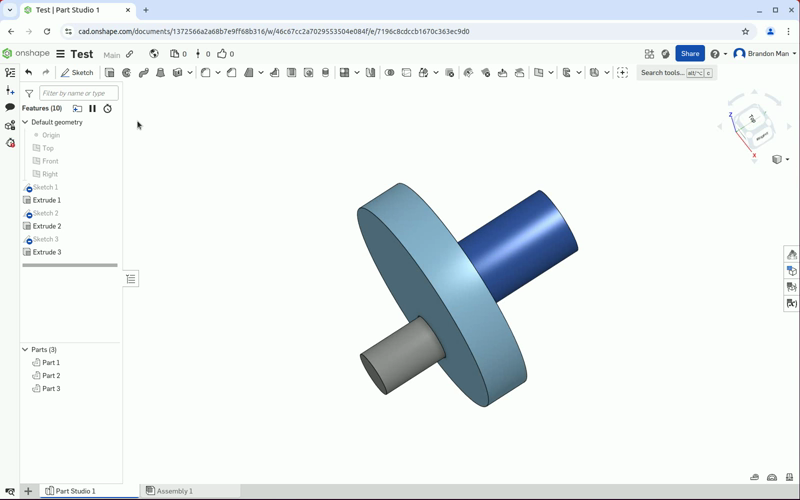
key(up, 2)
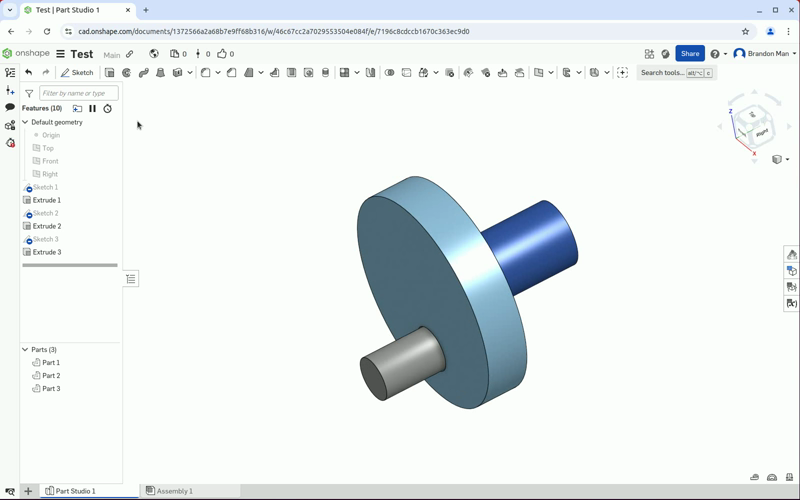
key(right, 2)
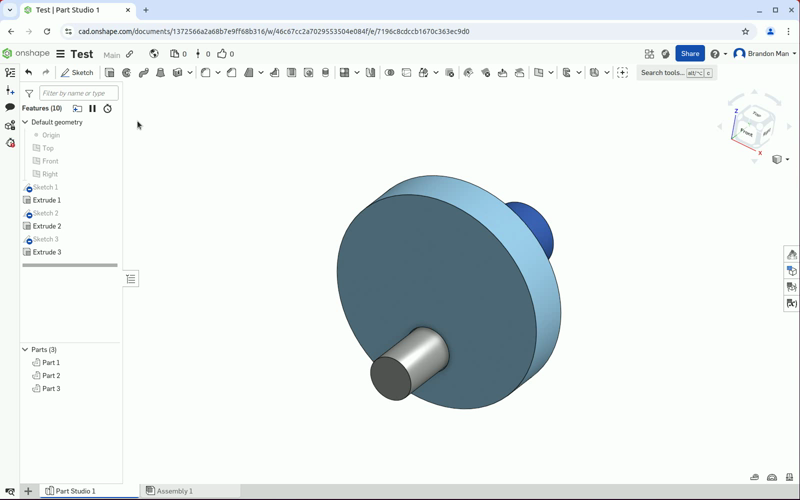
mouse_move(73, 189)
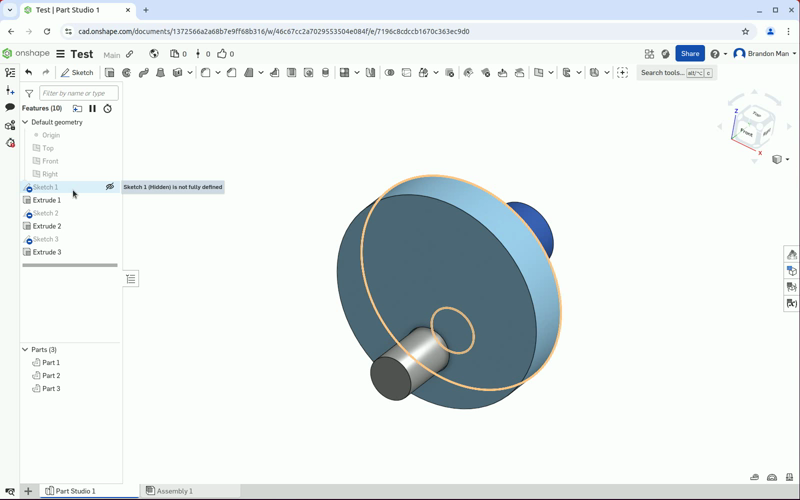
click(73, 189)